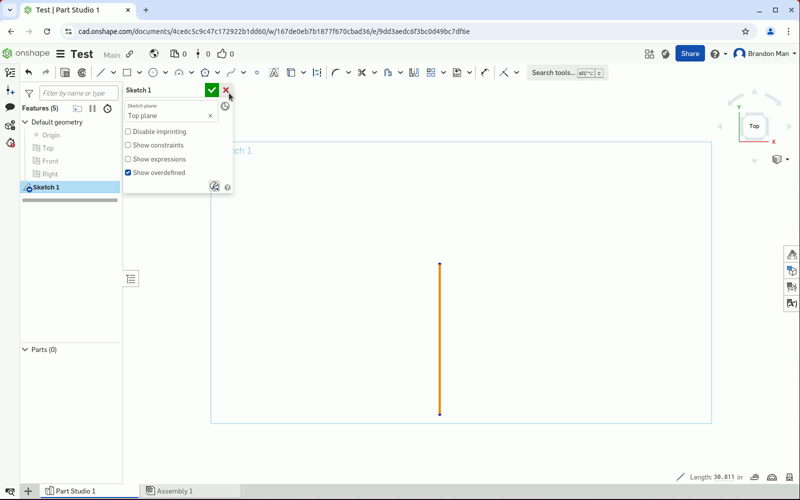
key(shift+h)
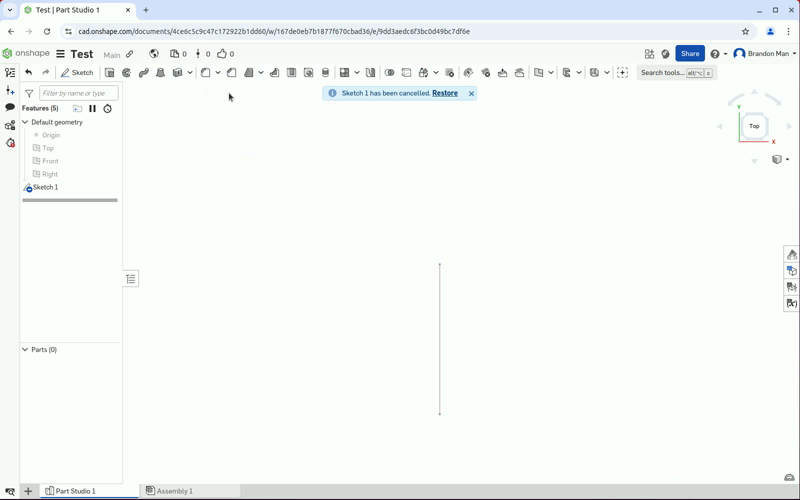
key(shift+s)
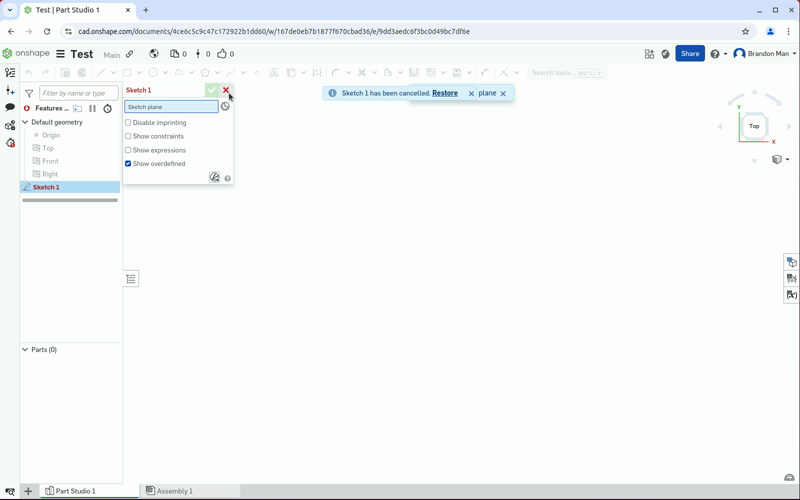
mouse_move(73, 150)
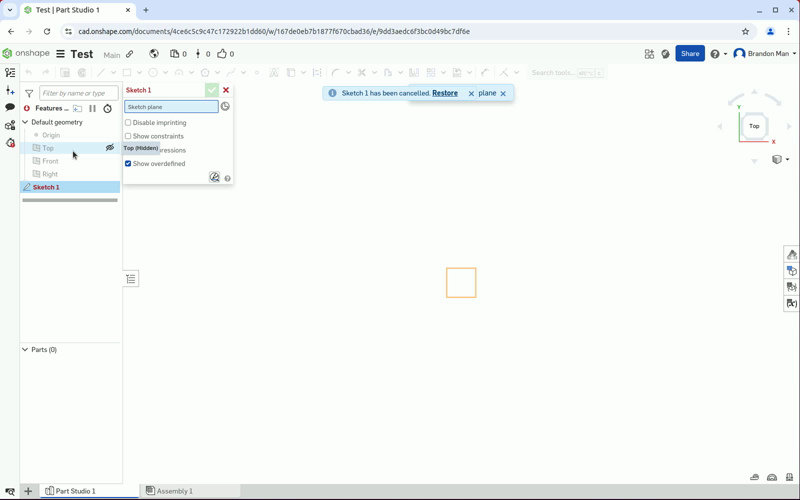
click(73, 150)
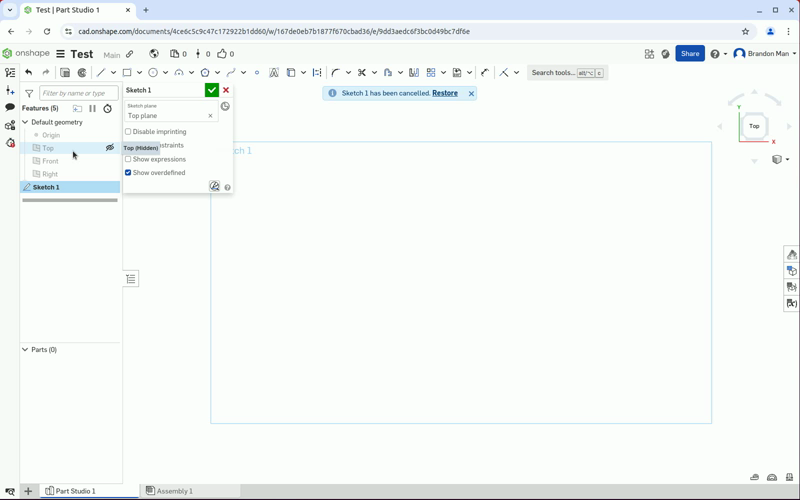
mouse_move(73, 352)
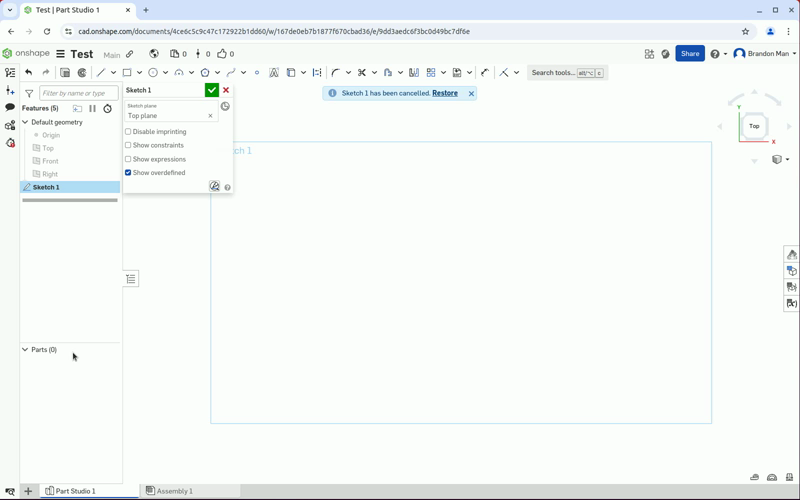
key(y)
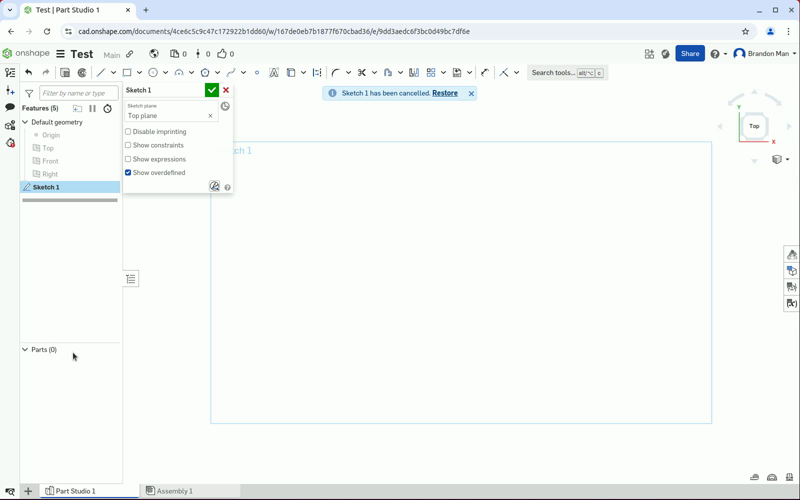
key(c)
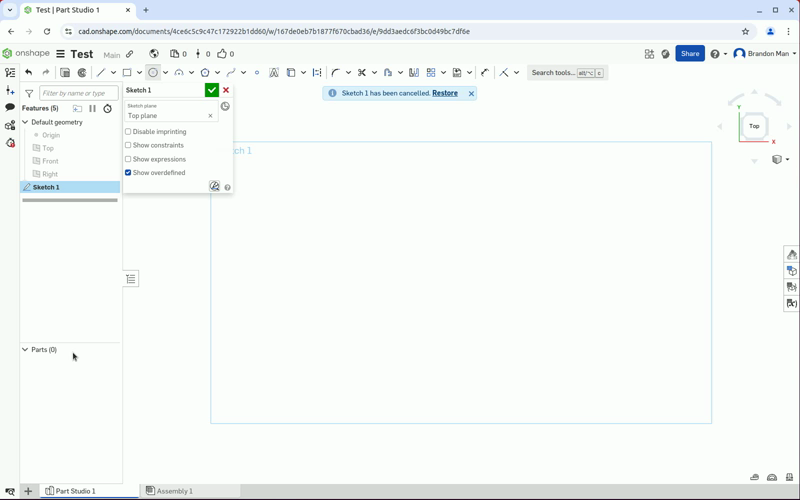
key_down(shift)
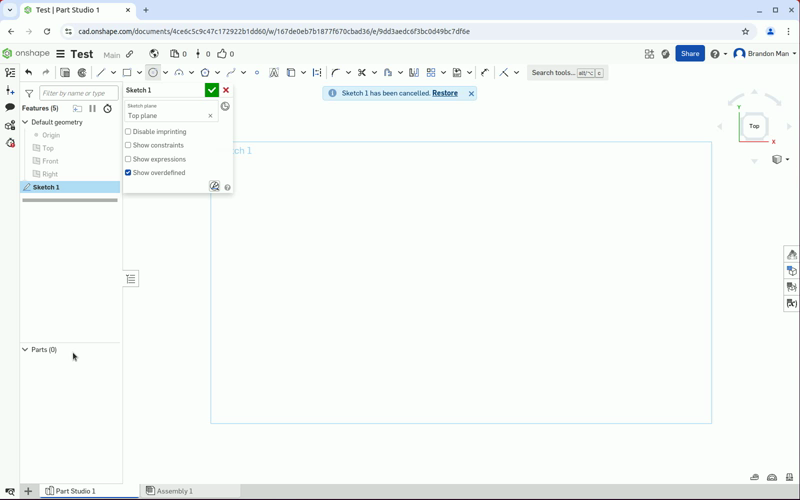
mouse_move(461, 282)
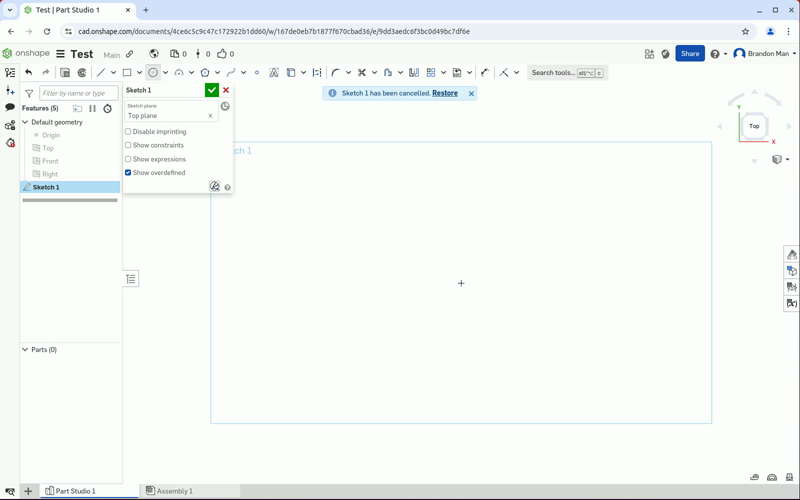
click(461, 282)
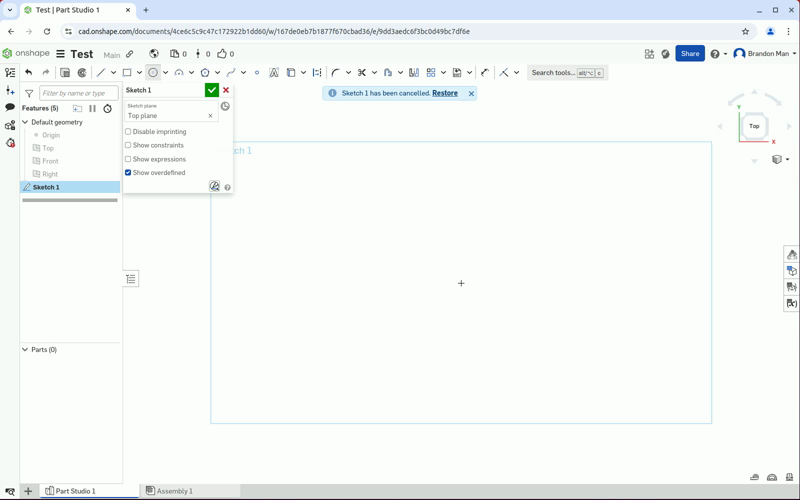
key_up(shift)
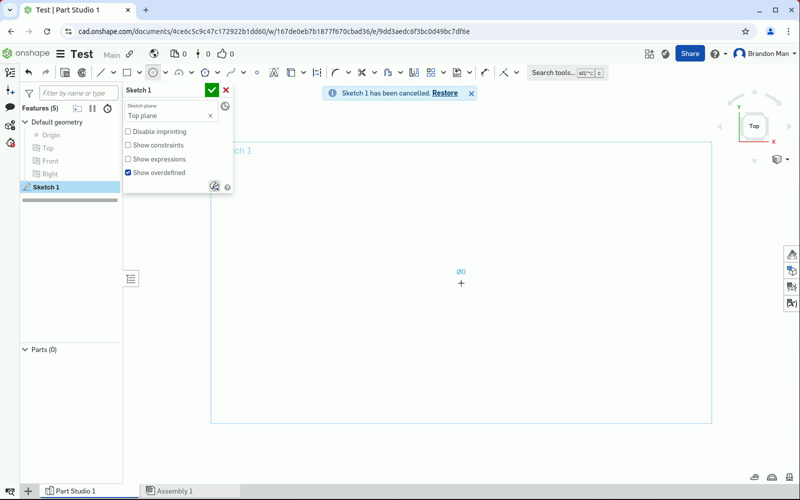
mouse_move(518, 282)
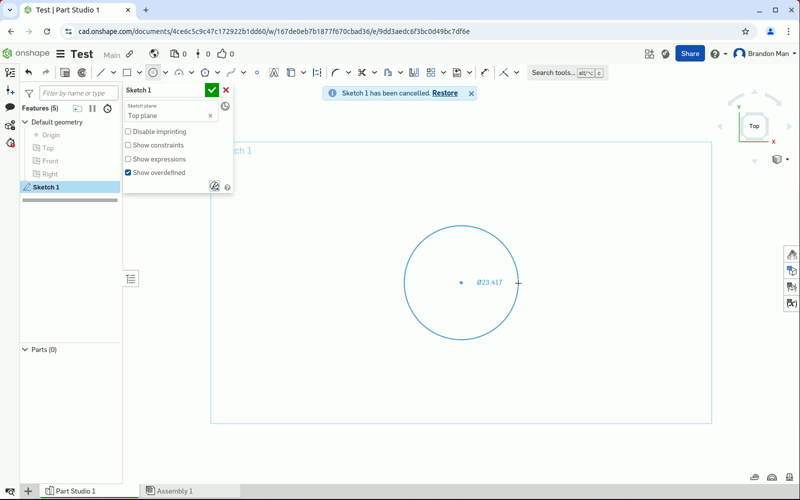
click(518, 282)
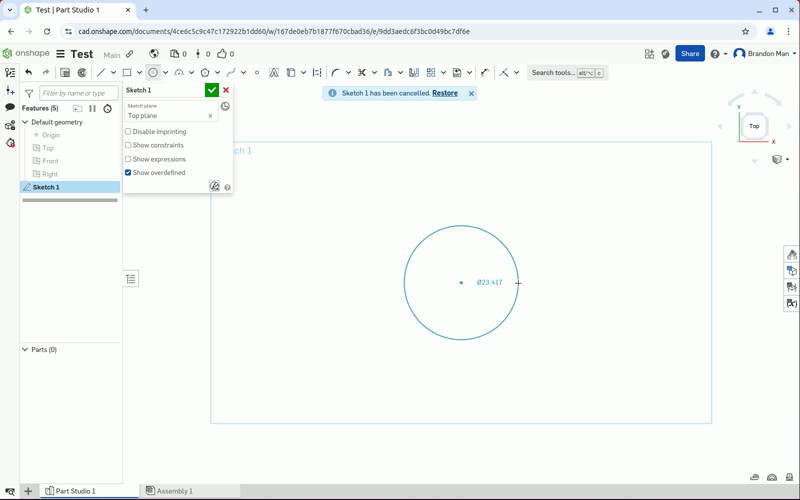
key(esc)
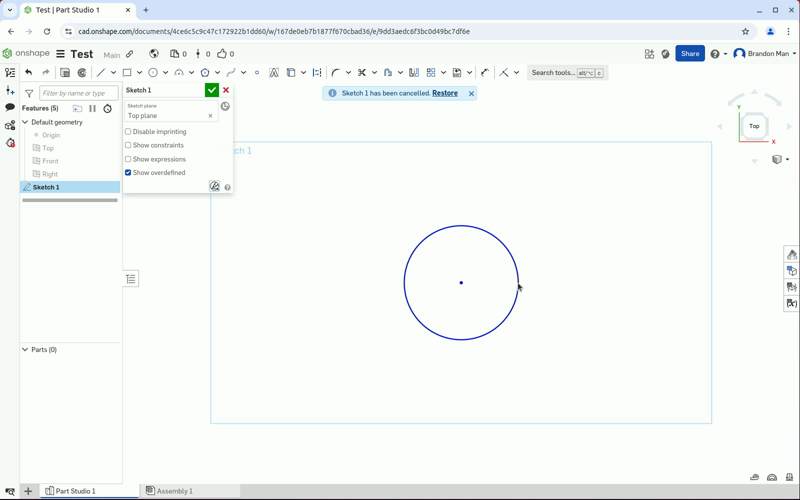
mouse_move(474, 289)
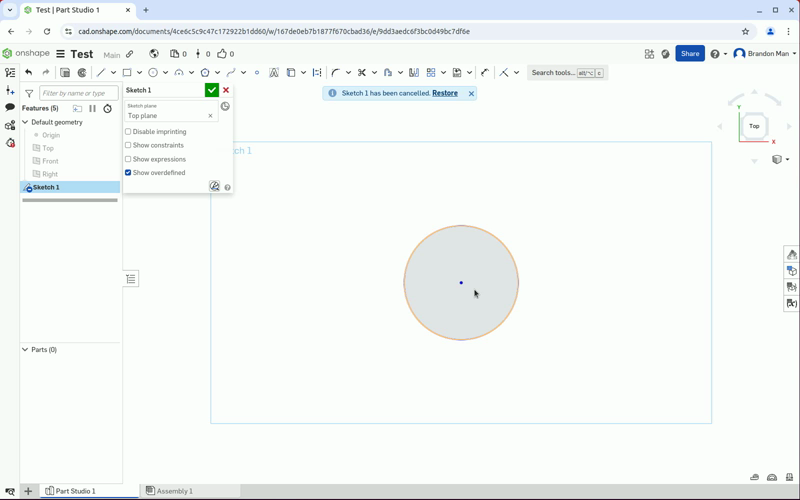
click(474, 289)
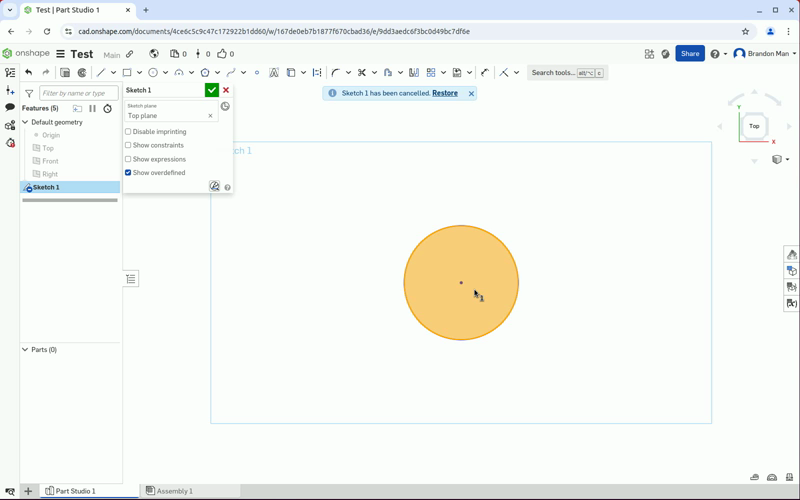
mouse_move(73, 352)
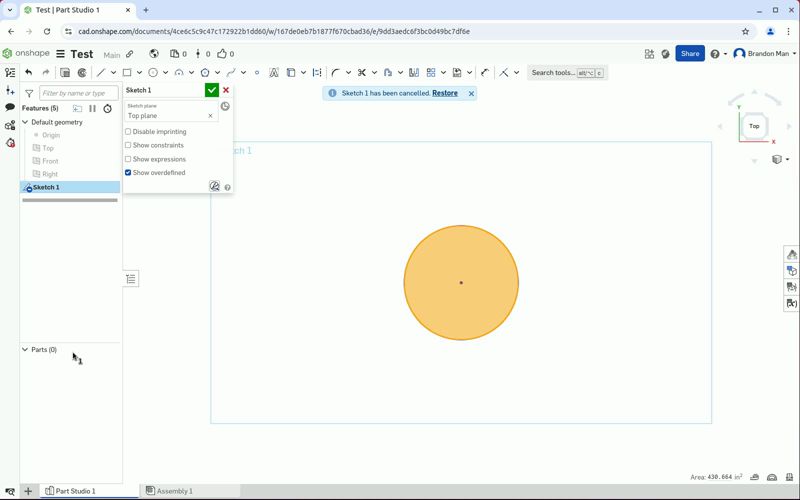
key(shift+y)
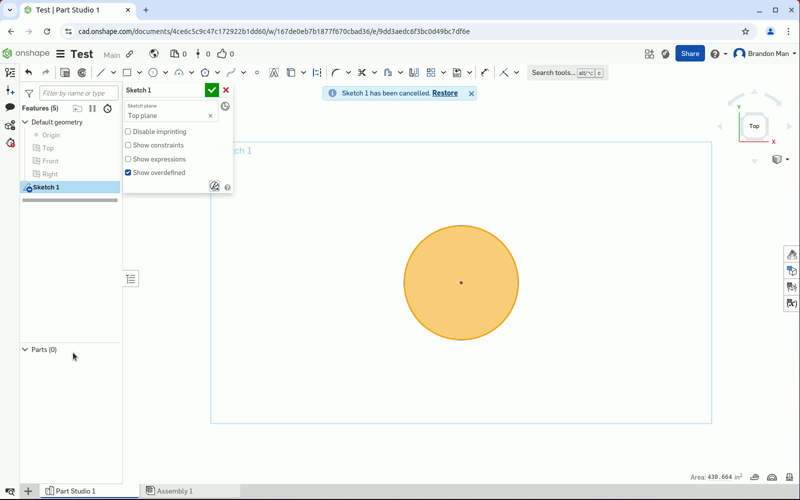
key(shift+e)
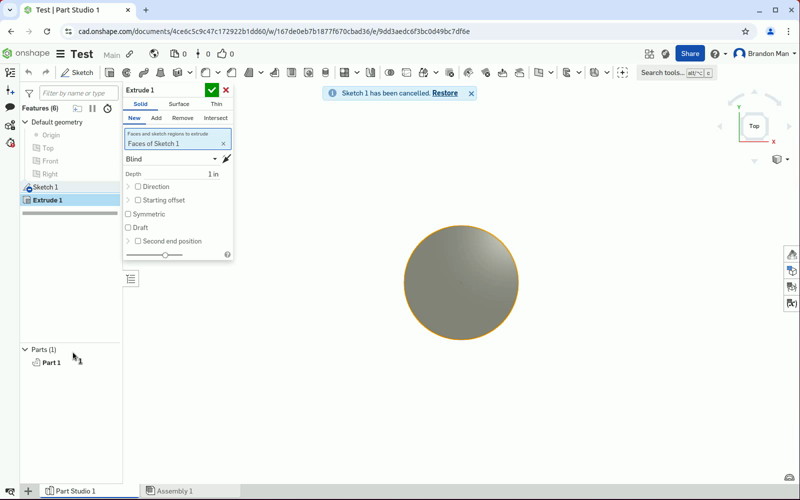
mouse_move(143, 106)
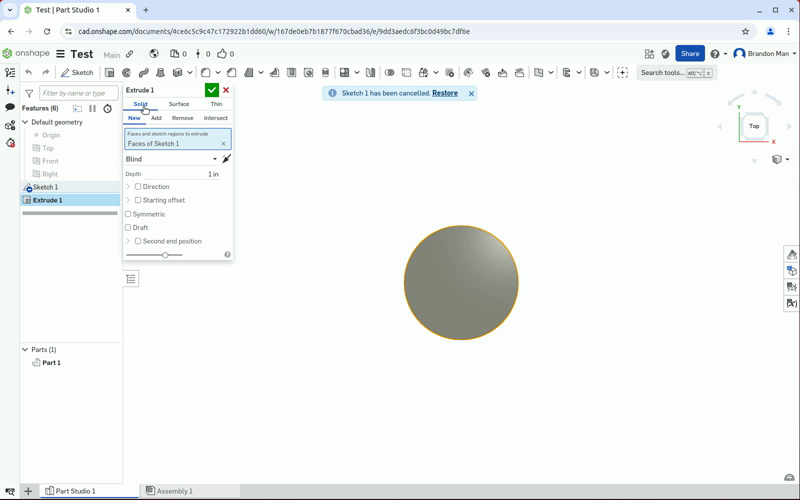
click(143, 106)
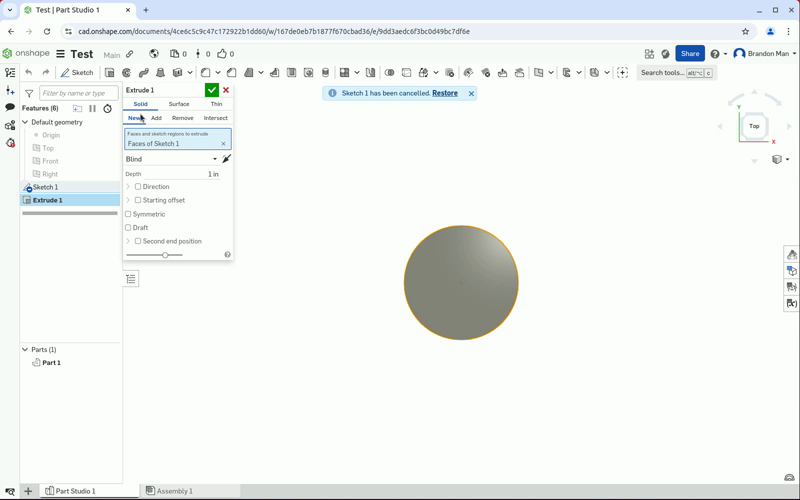
mouse_move(137, 120)
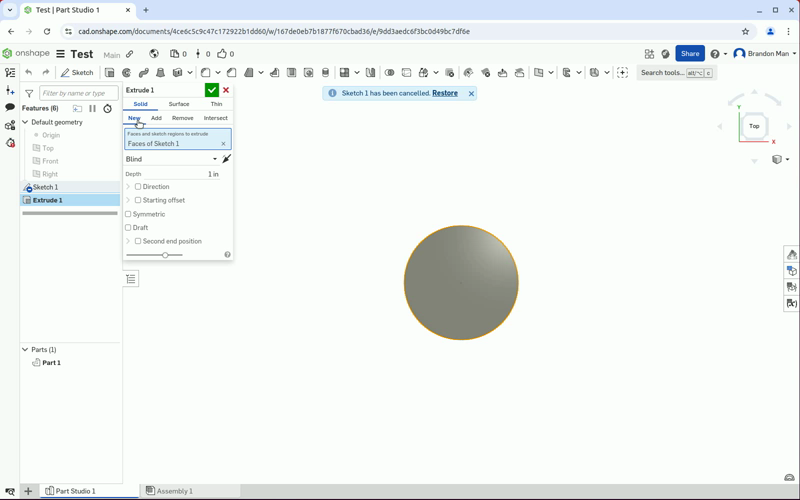
click(137, 120)
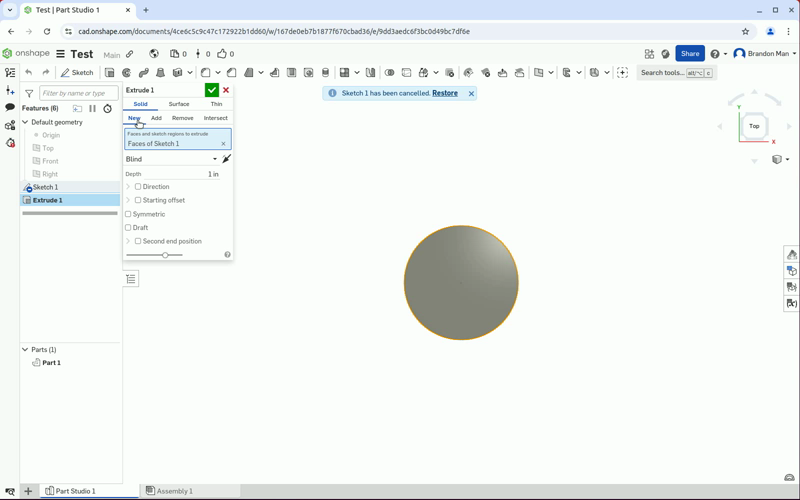
key(tab, 4)
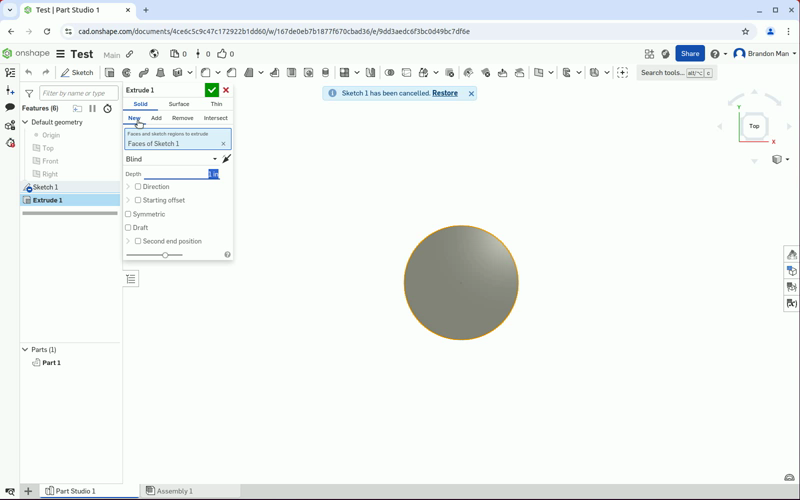
text(23.108)
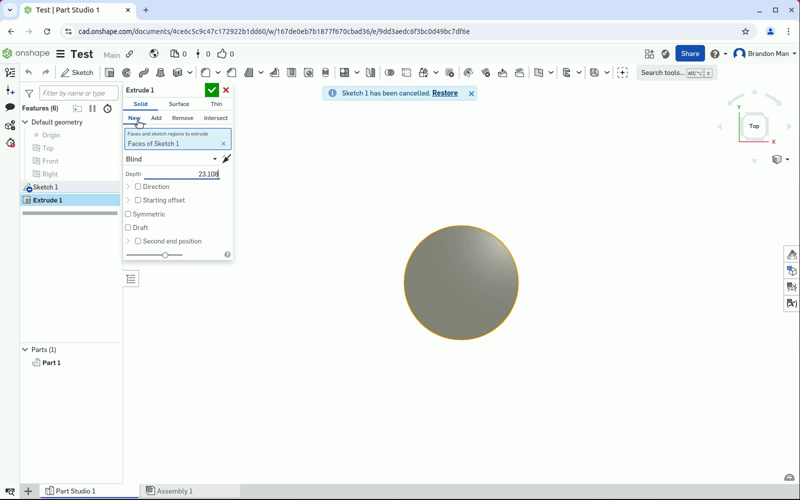
key(enter)
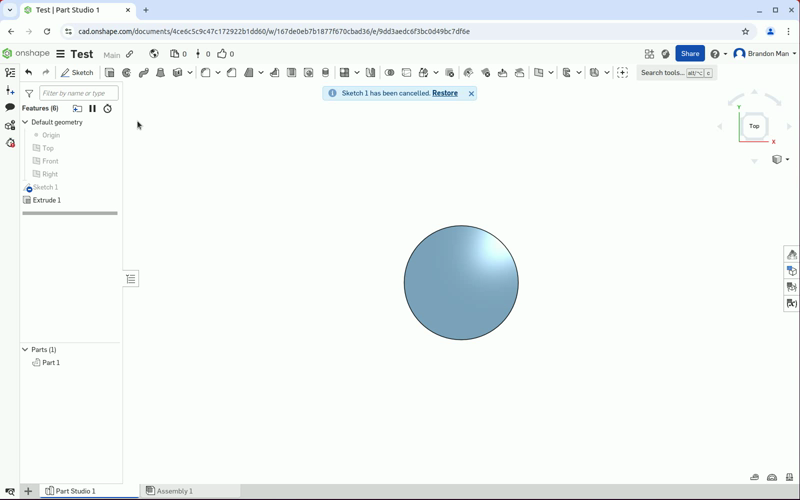
key(shift+h)
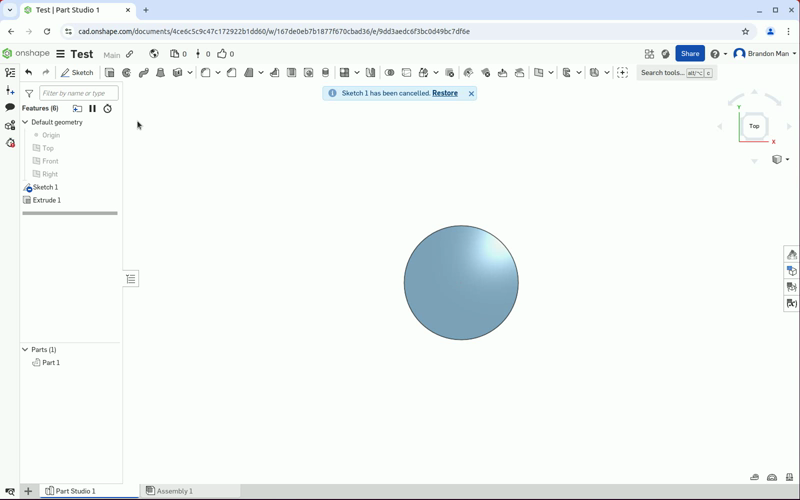
key(shift+h)
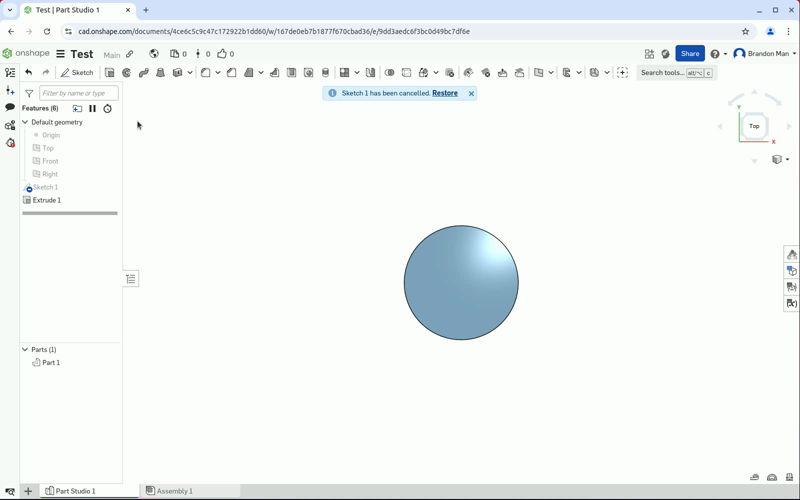
mouse_move(73, 189)
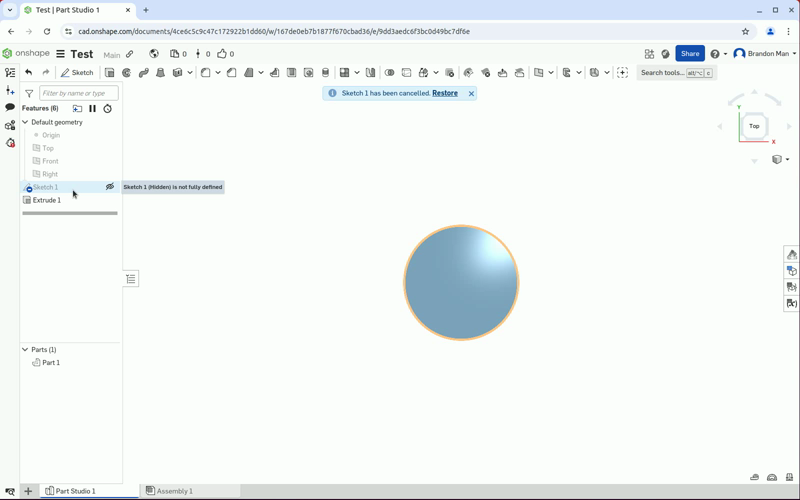
click(73, 189)
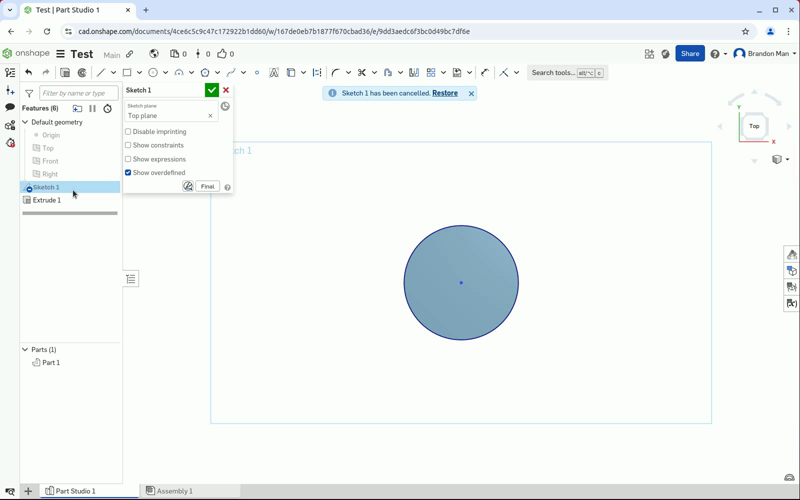
mouse_move(229, 92)
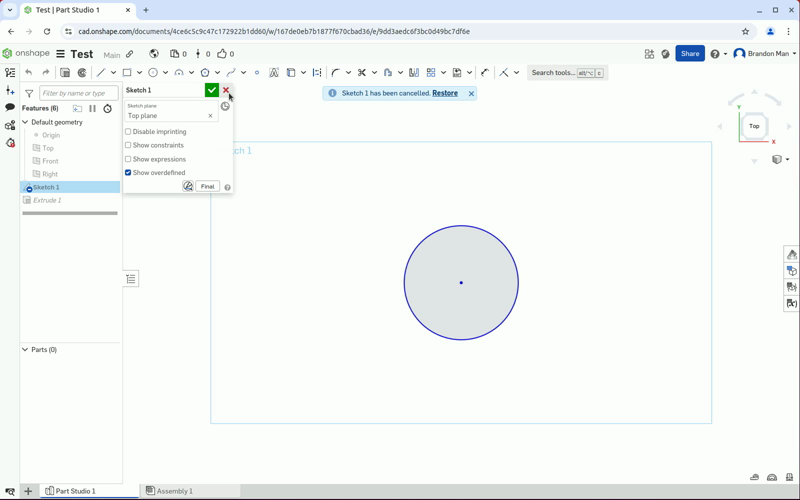
click(229, 92)
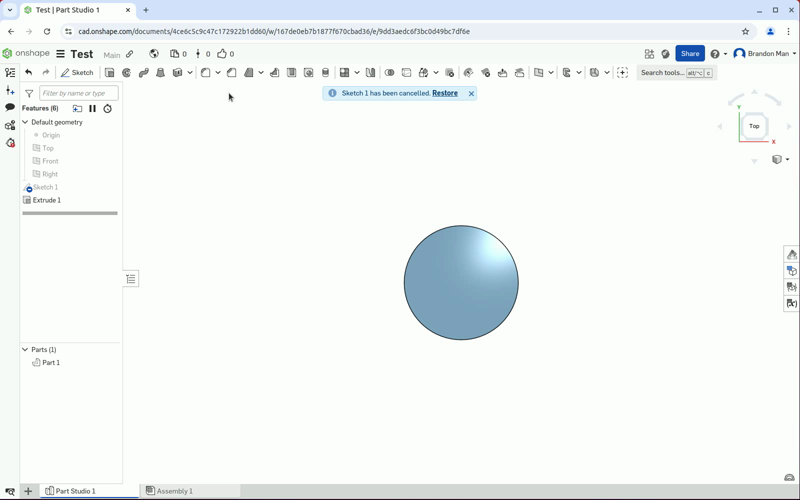
mouse_move(73, 352)
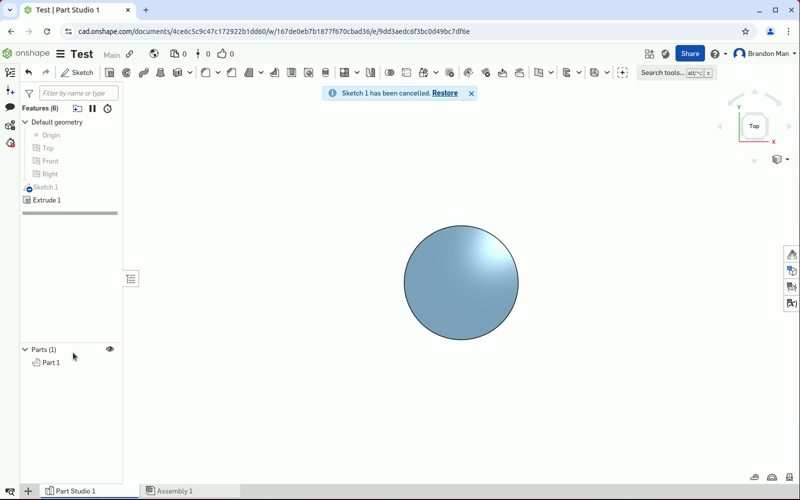
key(y)
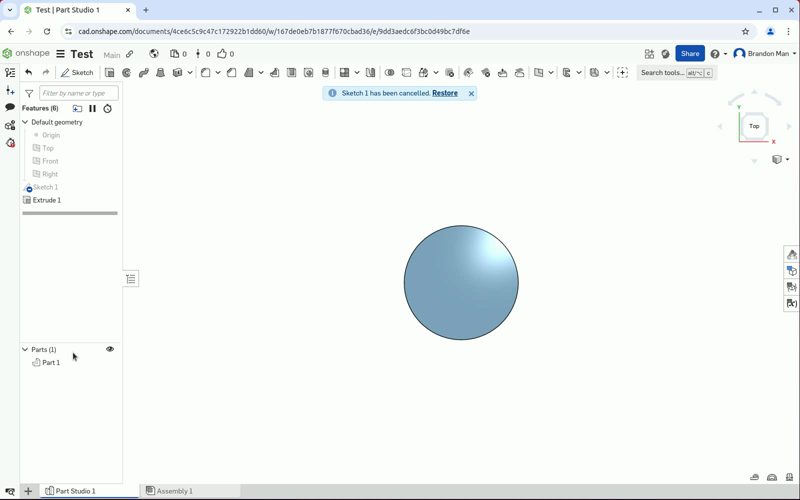
key(shift+p)
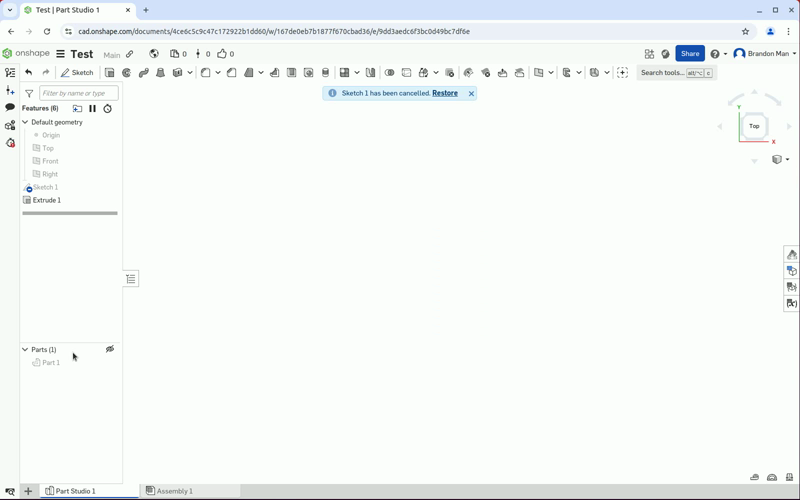
key(space)
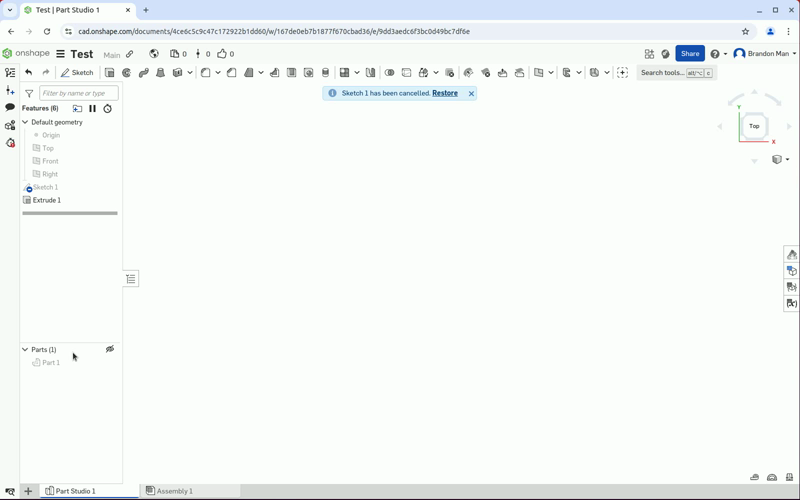
key_down(shift)
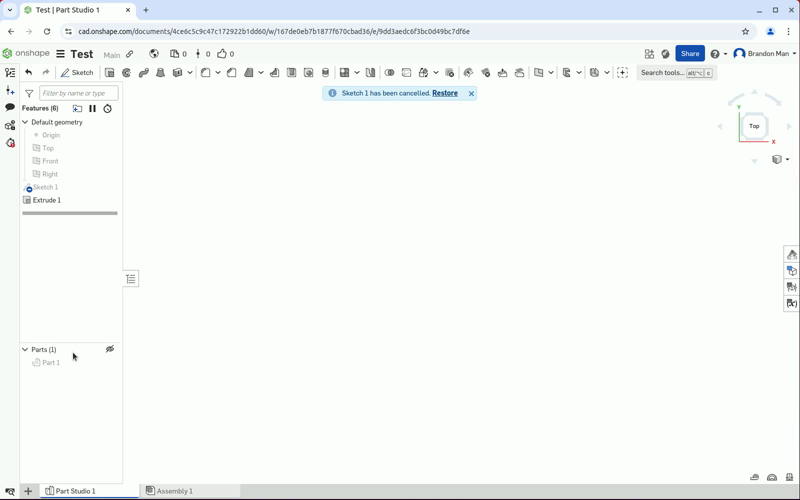
key(up)
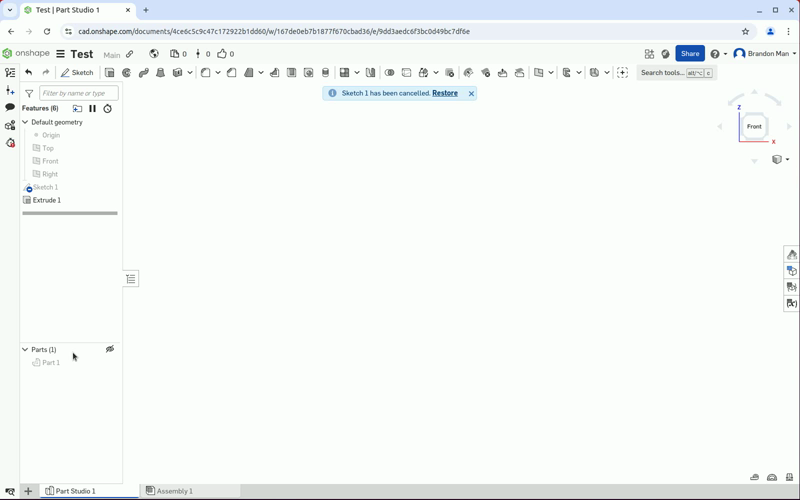
key_up(shift)
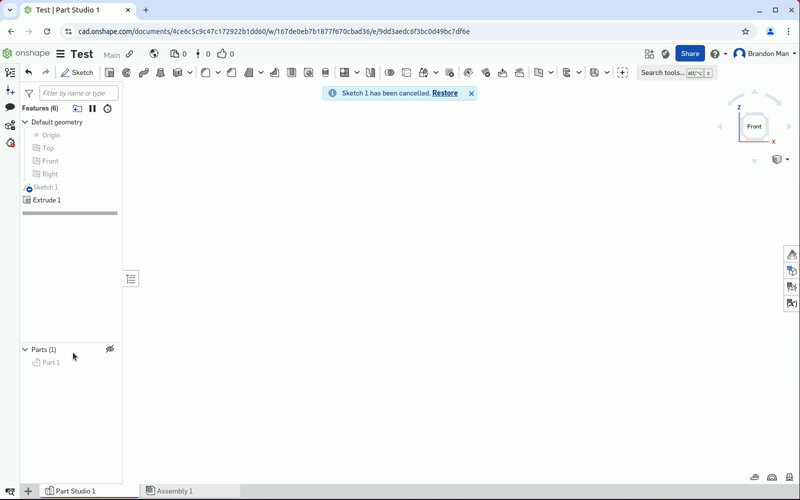
key(space)
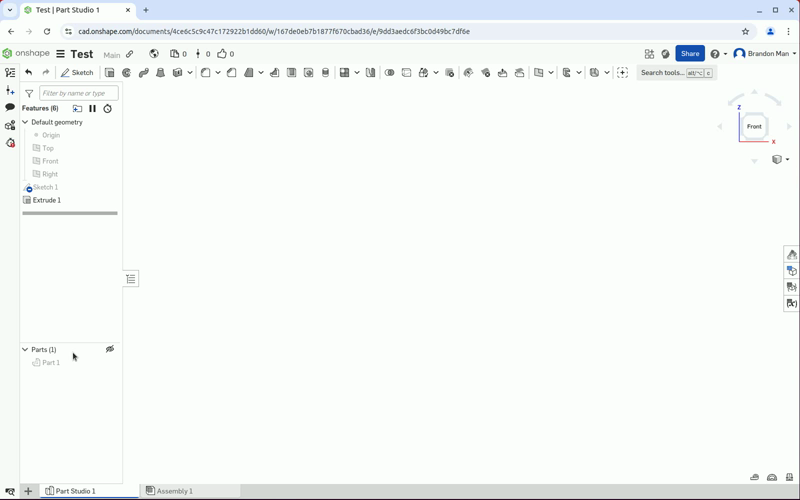
key_down(shift)
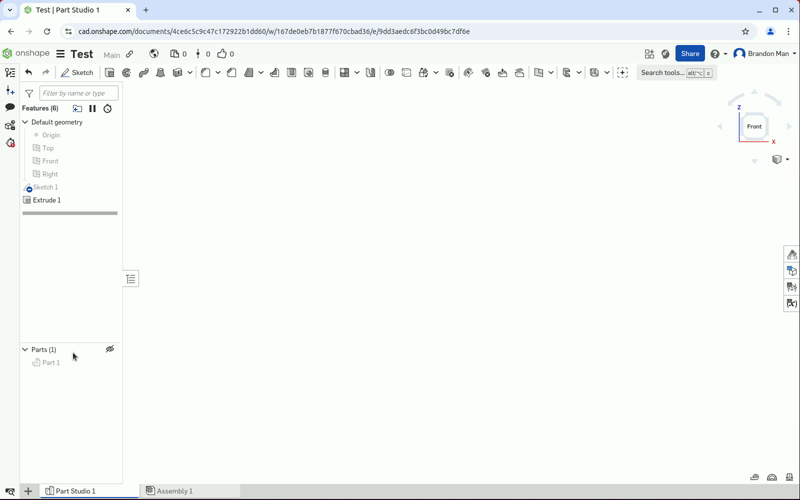
key(left)
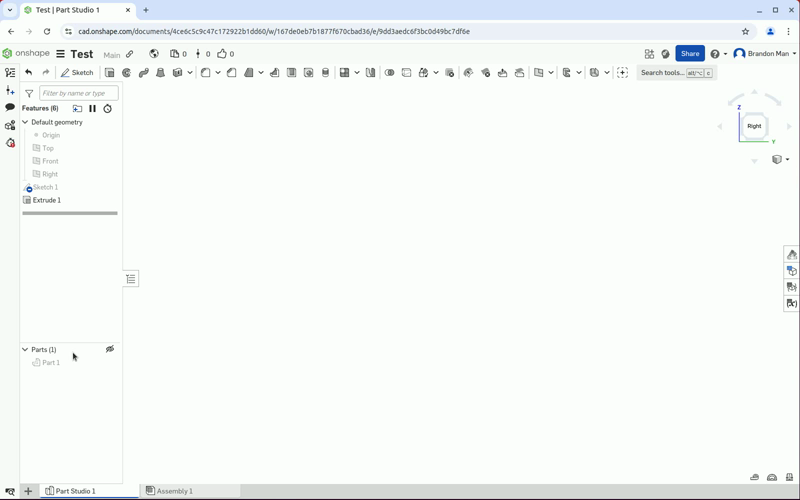
key_up(shift)
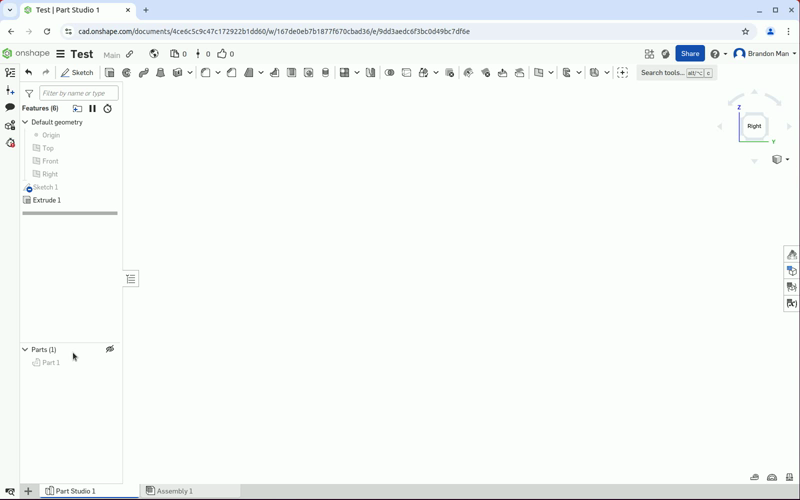
mouse_move(73, 352)
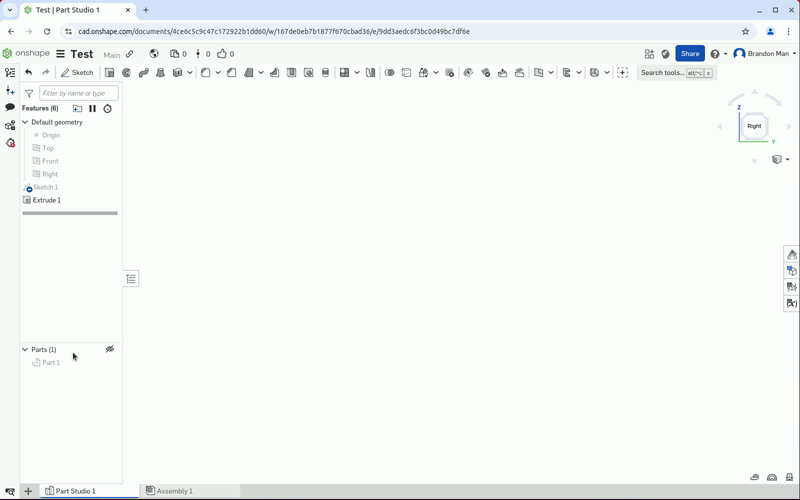
key(shift+y)
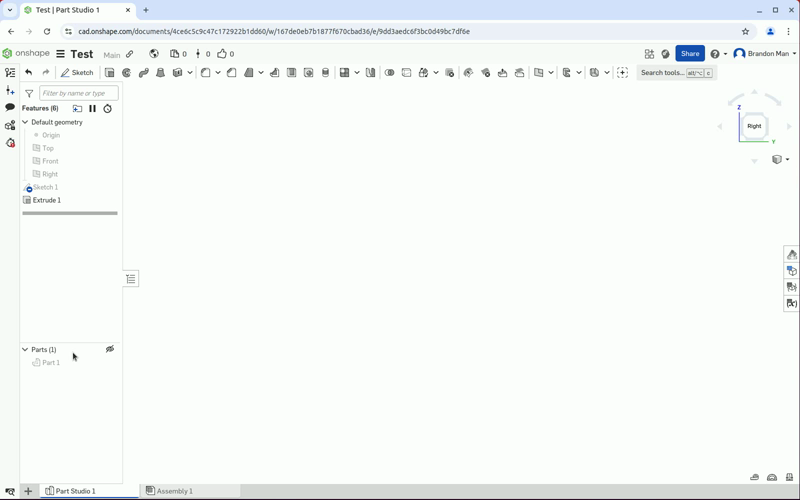
key(shift+s)
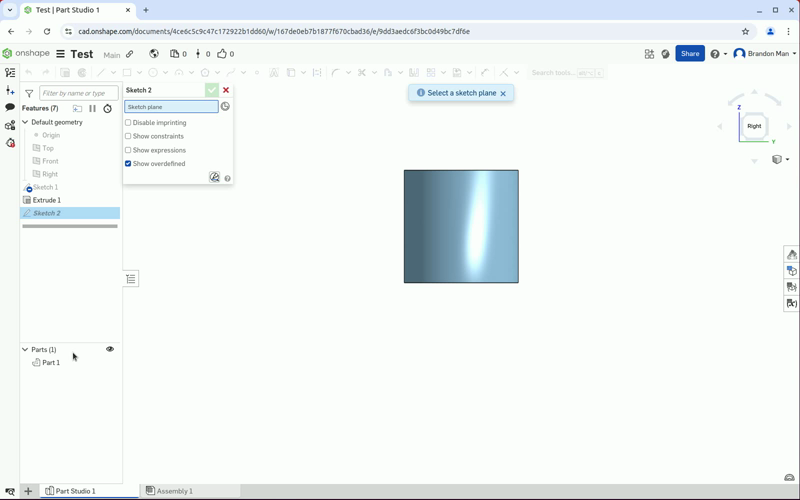
mouse_move(73, 176)
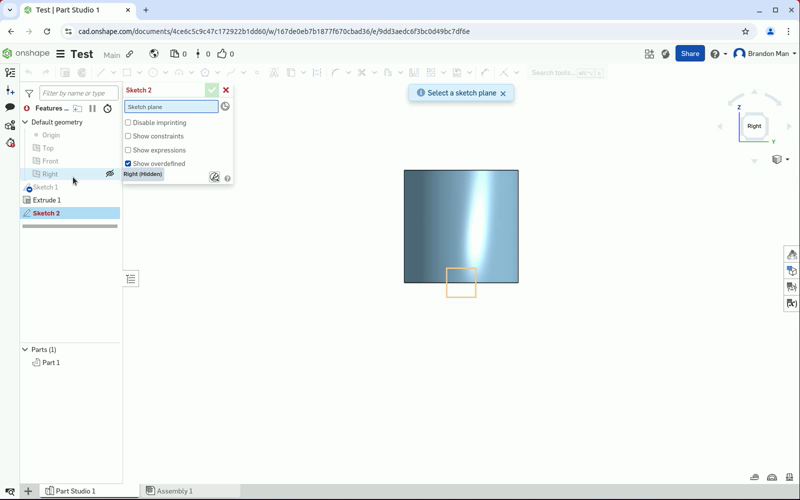
click(73, 176)
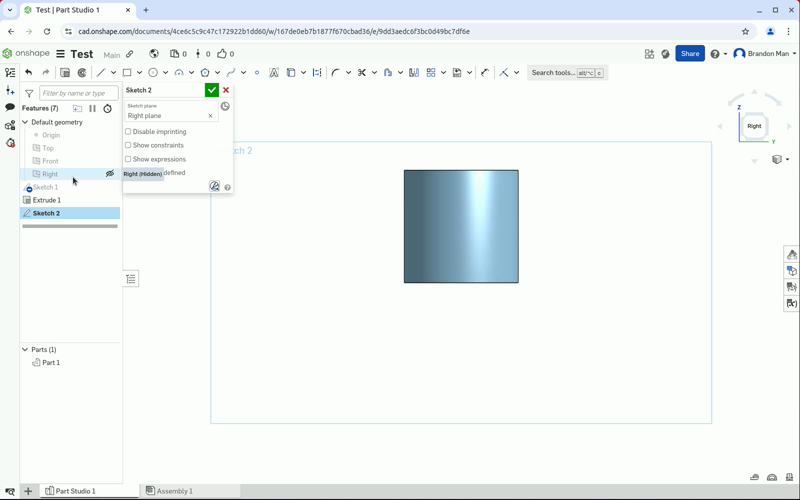
mouse_move(73, 352)
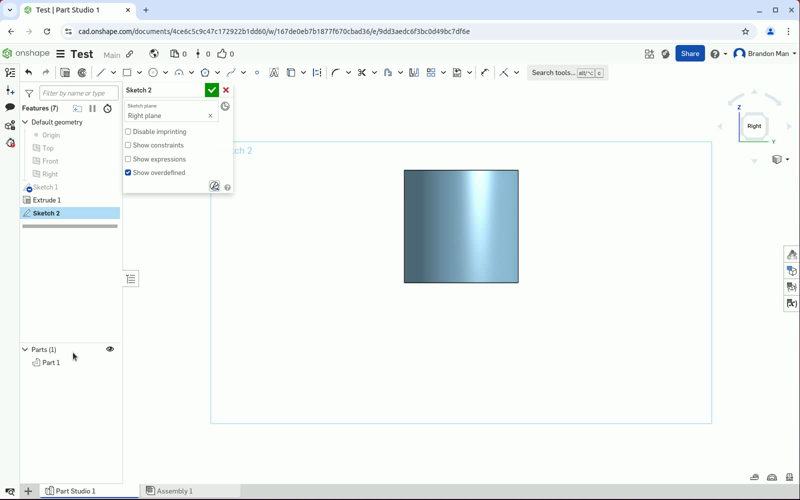
key(y)
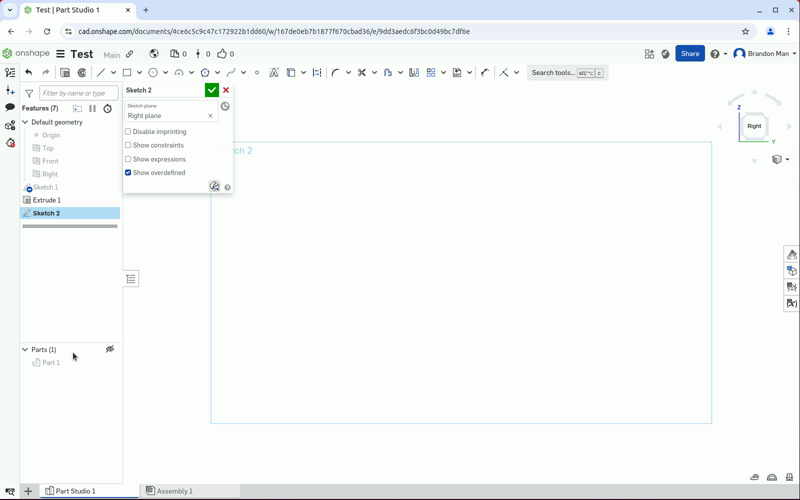
key(l)
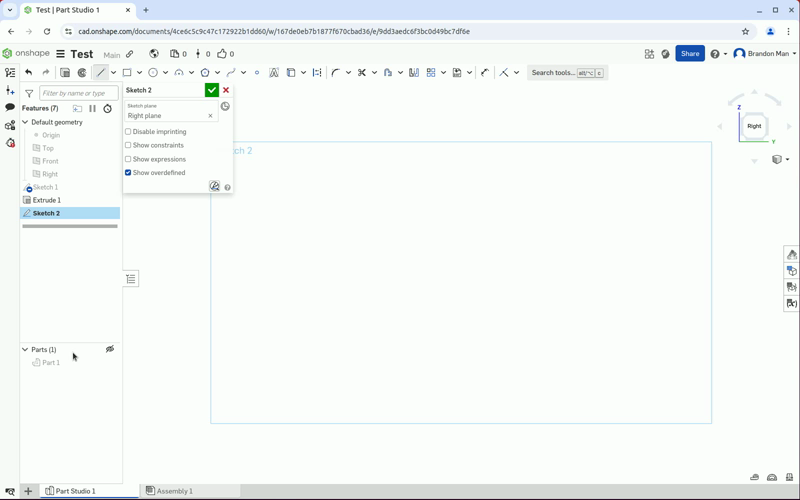
key_down(shift)
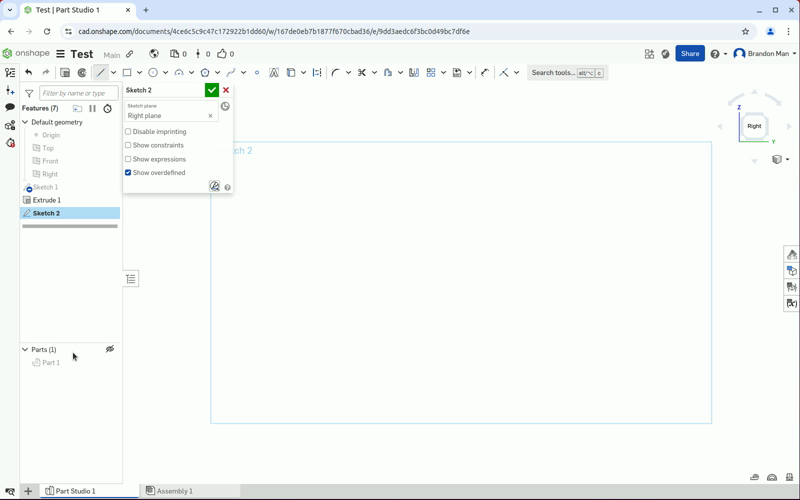
mouse_move(404, 282)
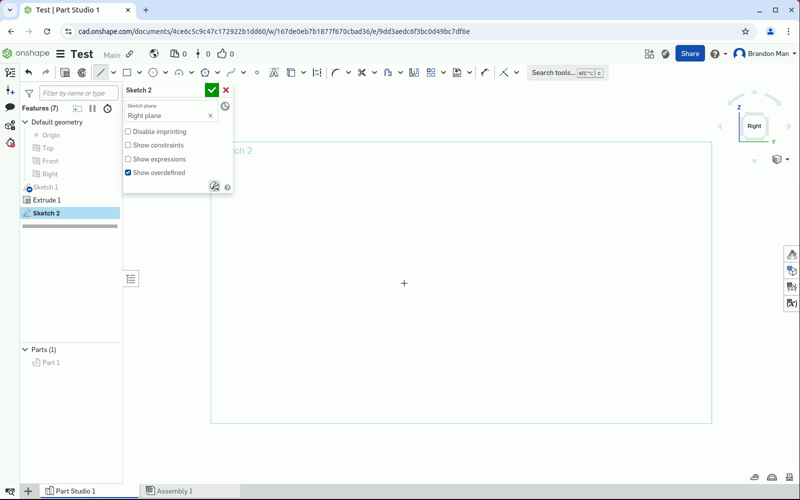
click(404, 282)
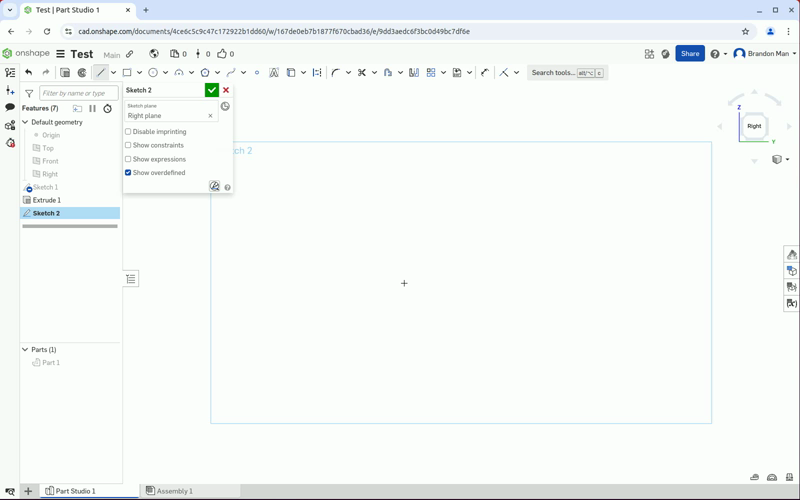
key_up(shift)
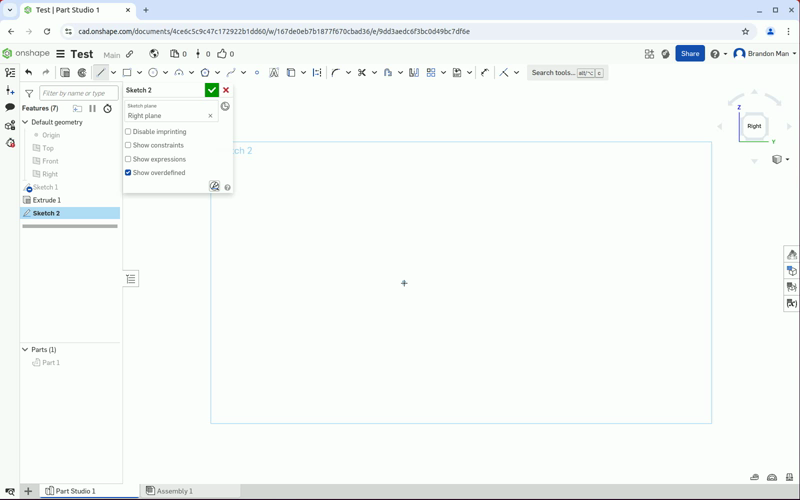
key_down(shift)
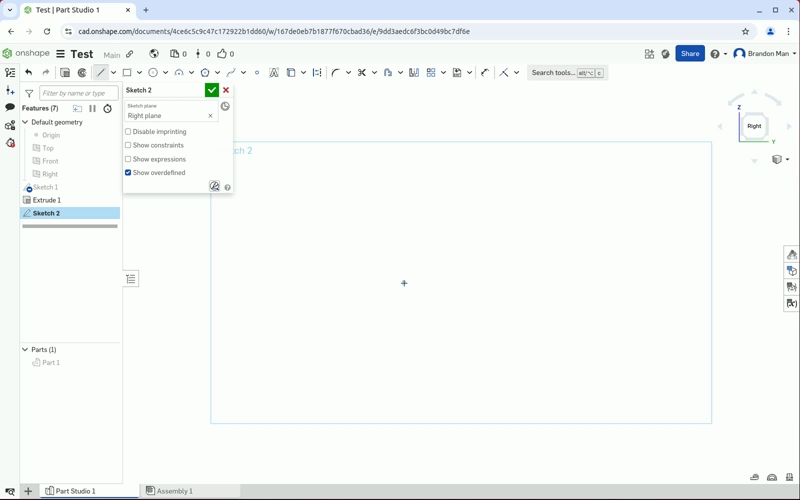
mouse_move(461, 170)
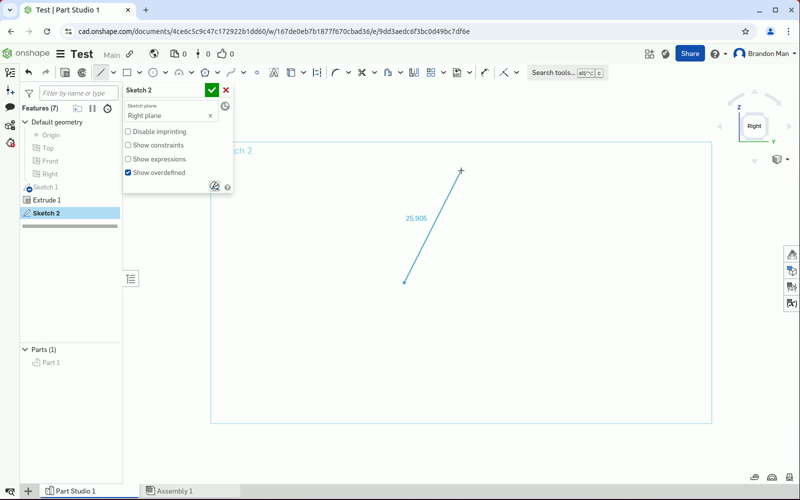
click(461, 170)
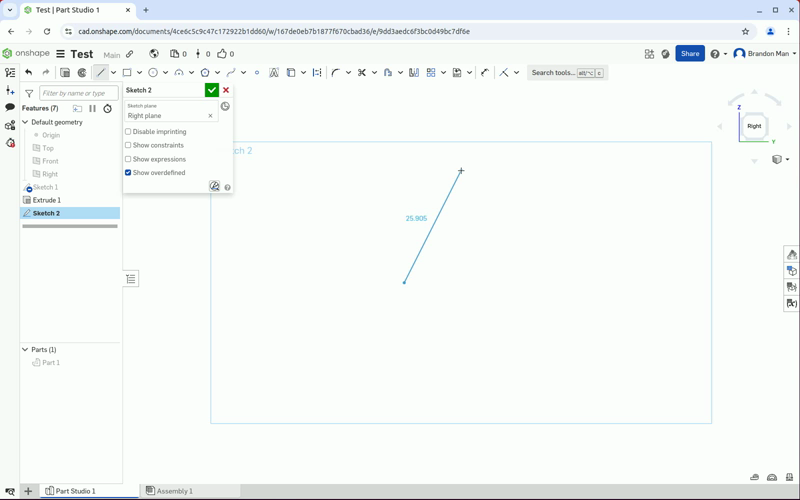
key_up(shift)
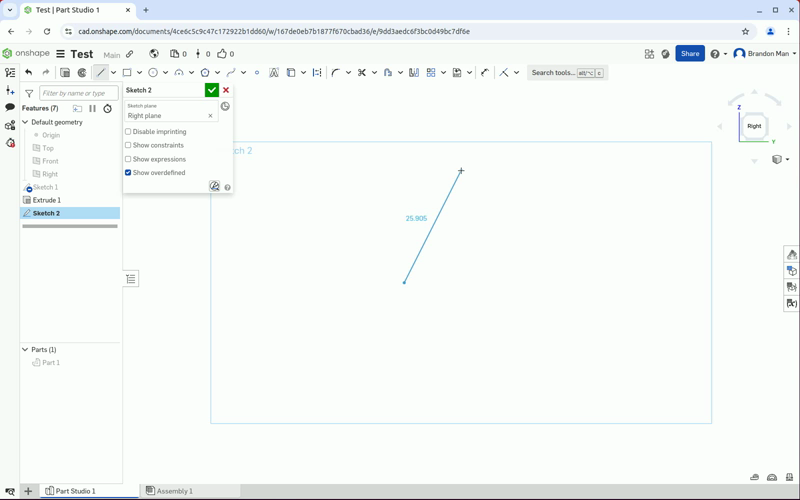
key_down(shift)
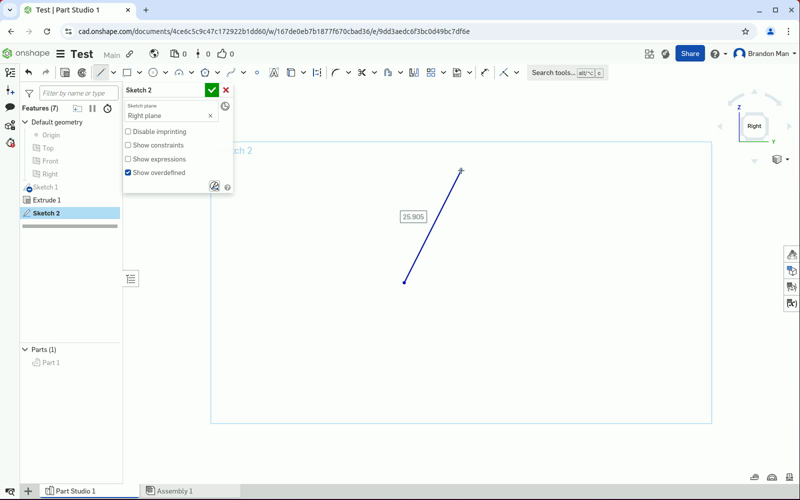
mouse_move(491, 170)
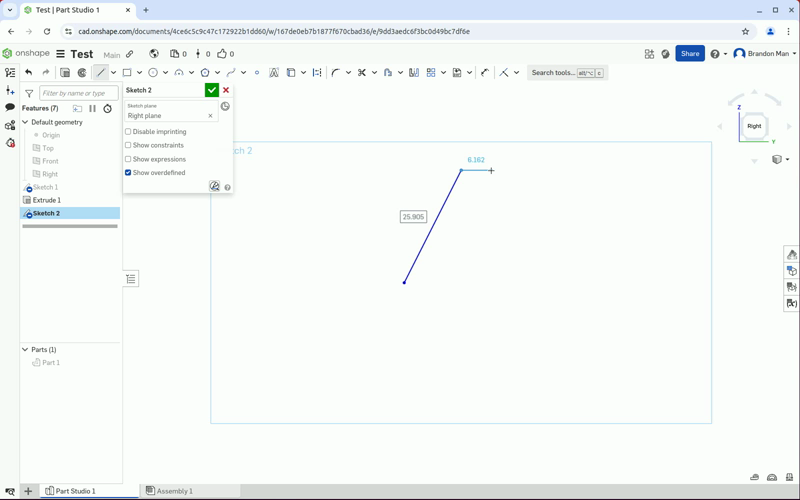
mouse_move(404, 170)
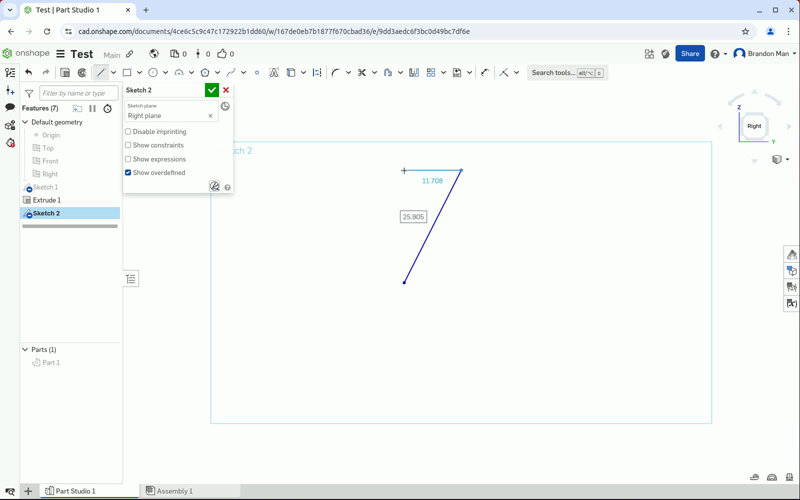
click(404, 170)
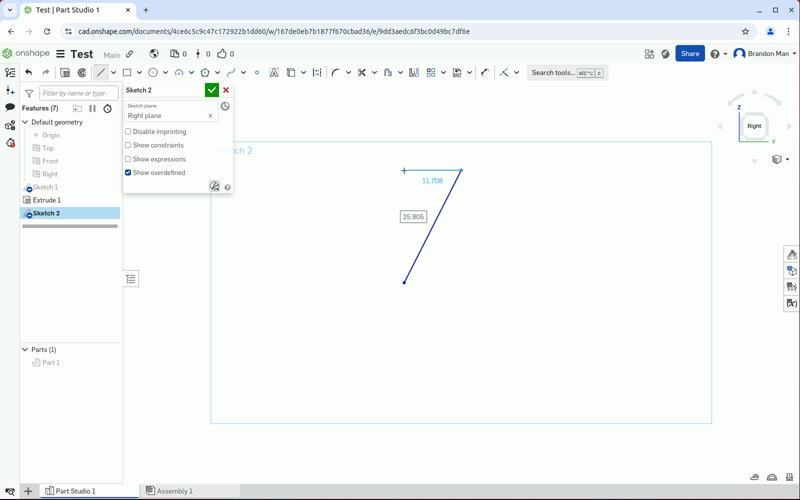
key_up(shift)
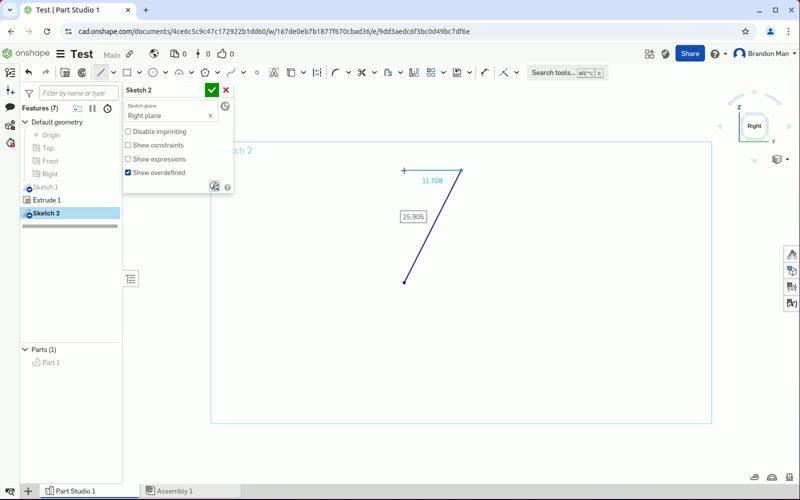
key_down(shift)
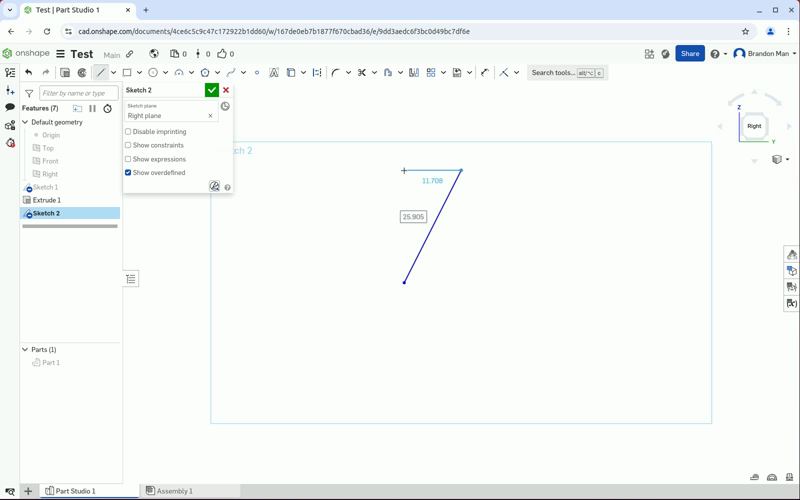
mouse_move(404, 282)
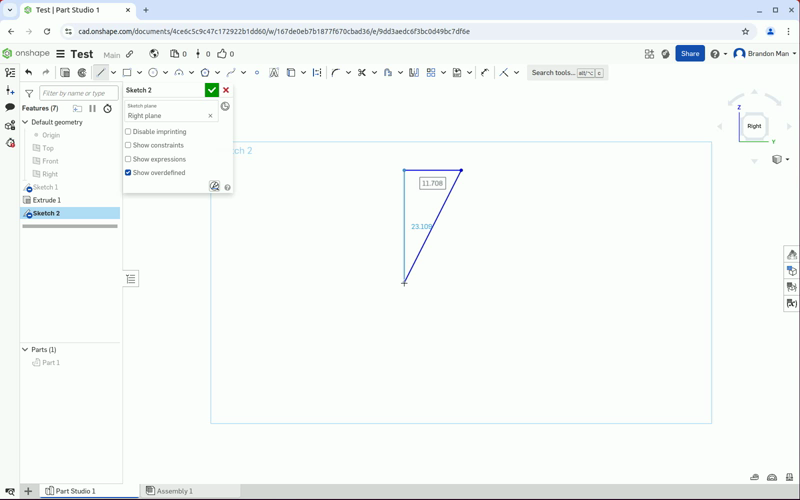
key_up(shift)
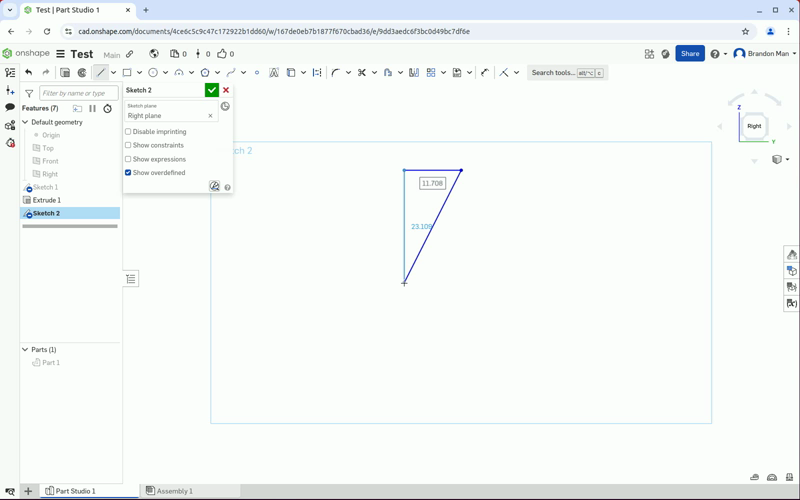
click(404, 282)
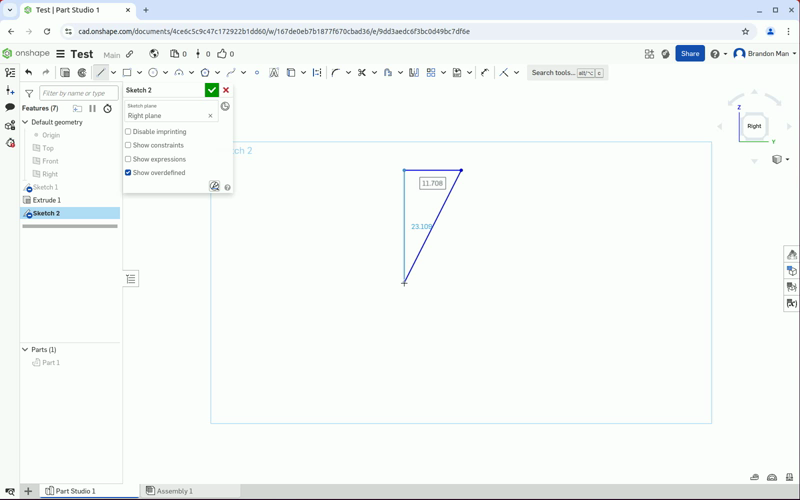
key(esc)
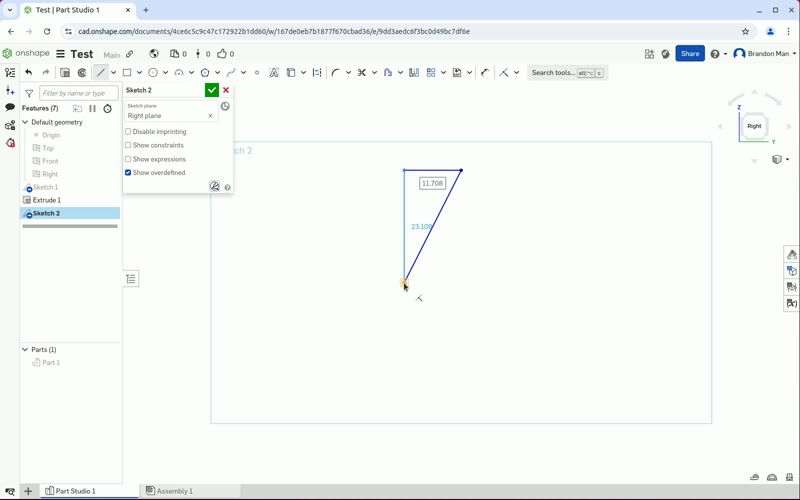
mouse_move(426, 193)
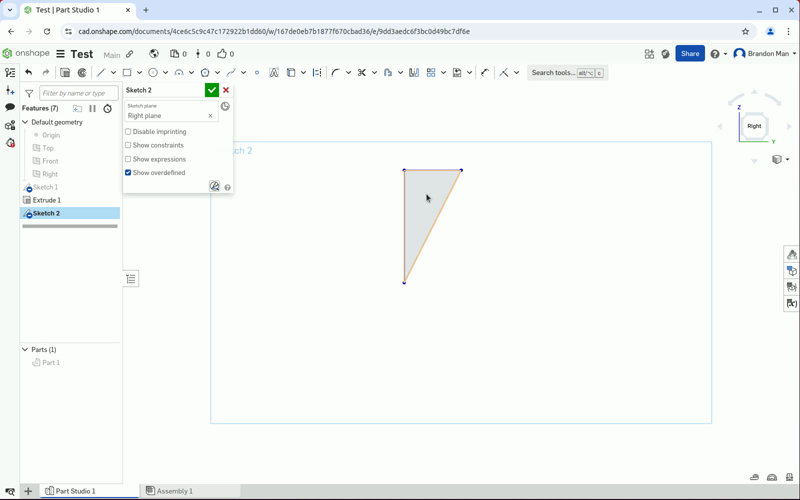
click(426, 193)
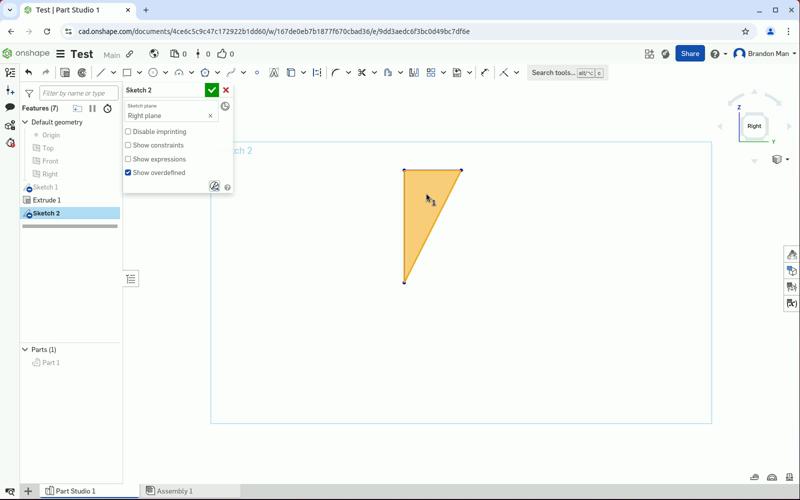
mouse_move(73, 352)
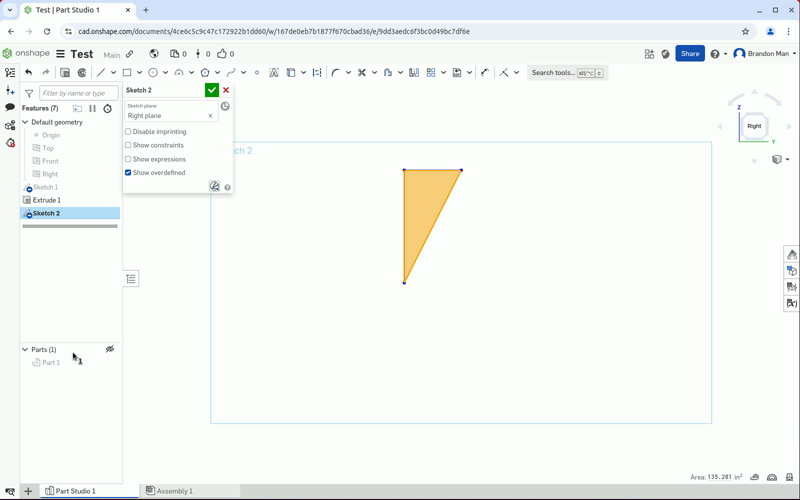
key(shift+y)
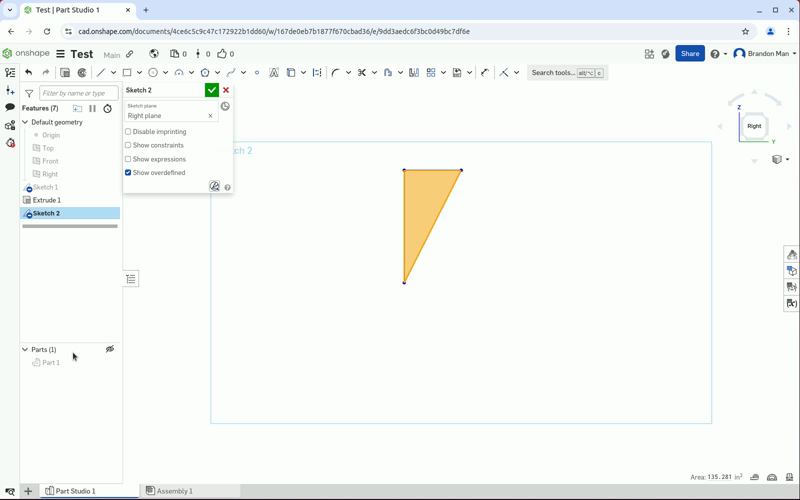
key(shift+e)
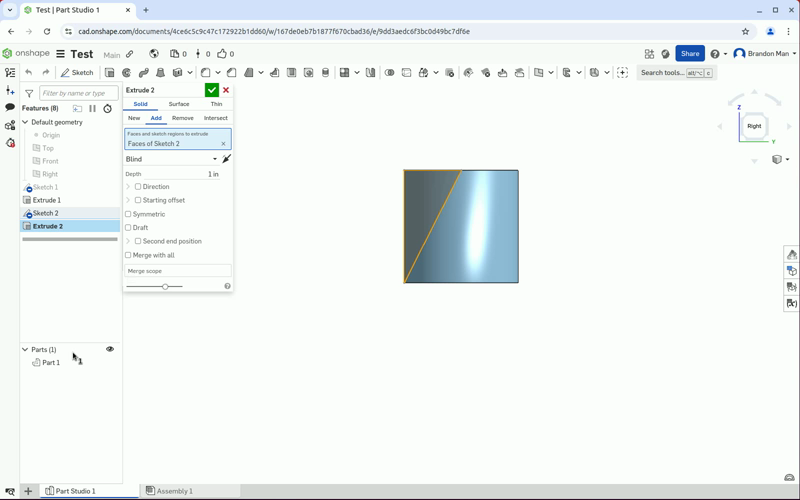
mouse_move(143, 106)
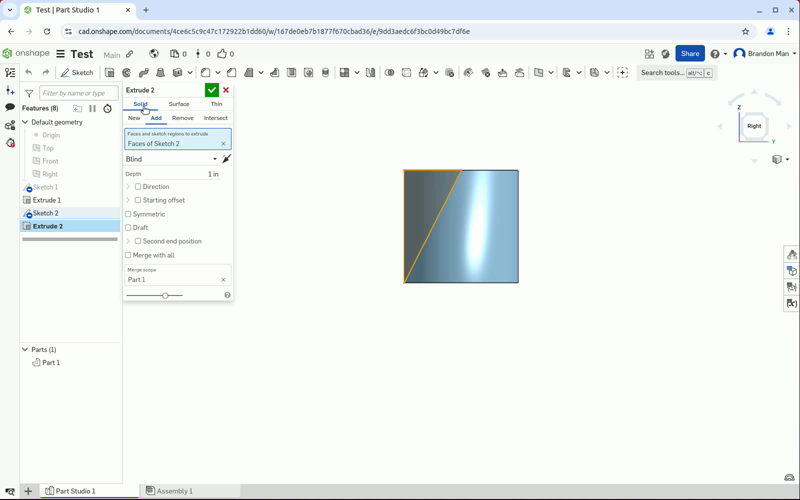
click(143, 106)
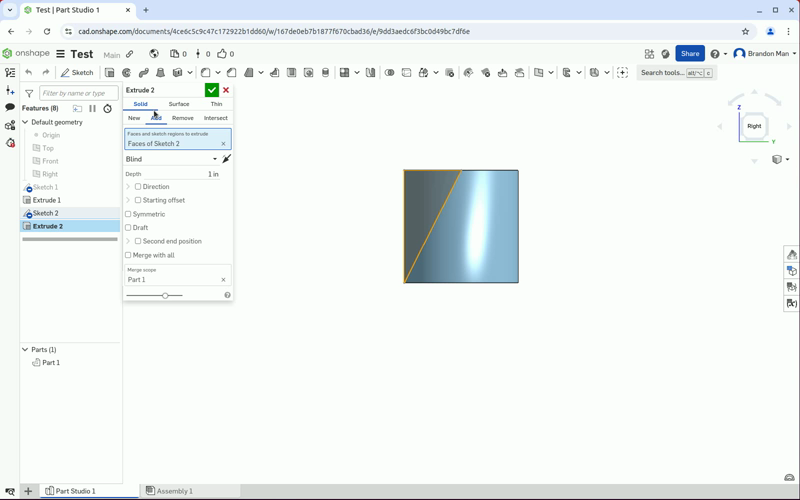
mouse_move(186, 120)
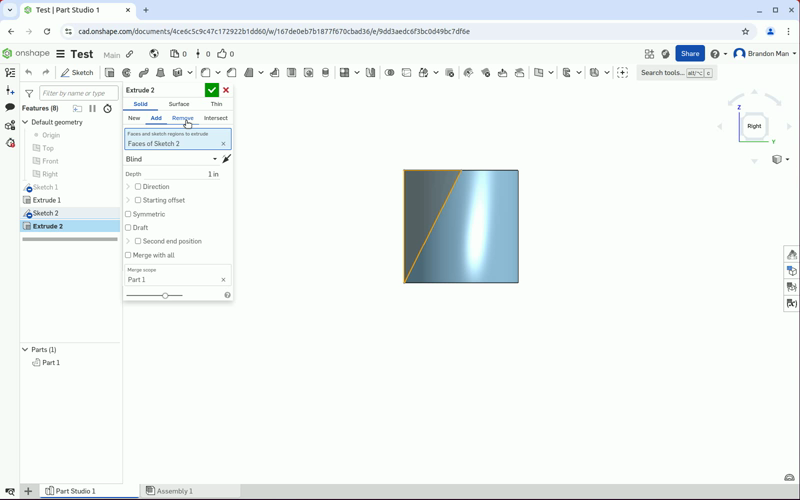
click(186, 120)
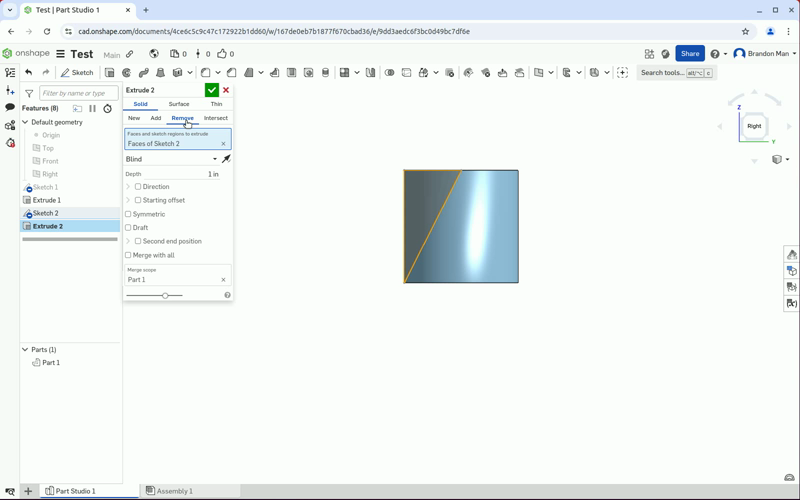
key(tab, 4)
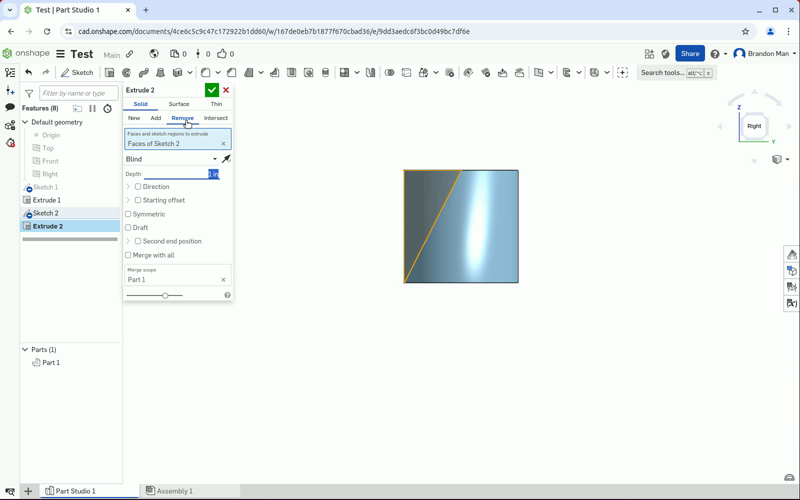
text(23.108)
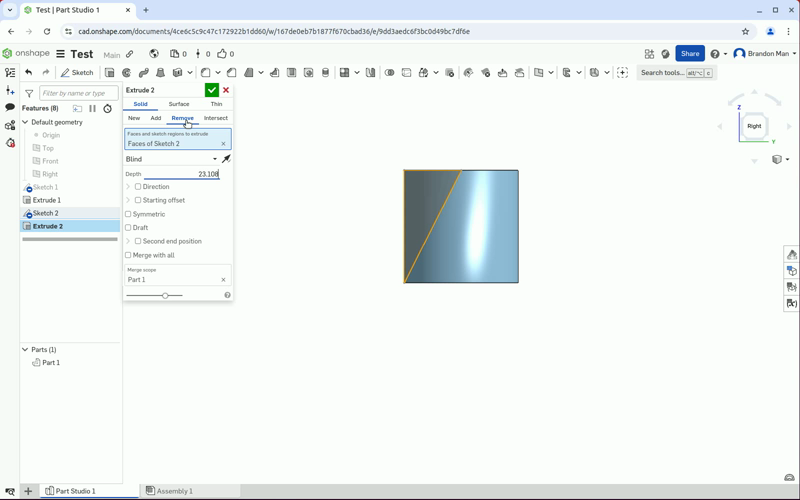
key(tab, 3)
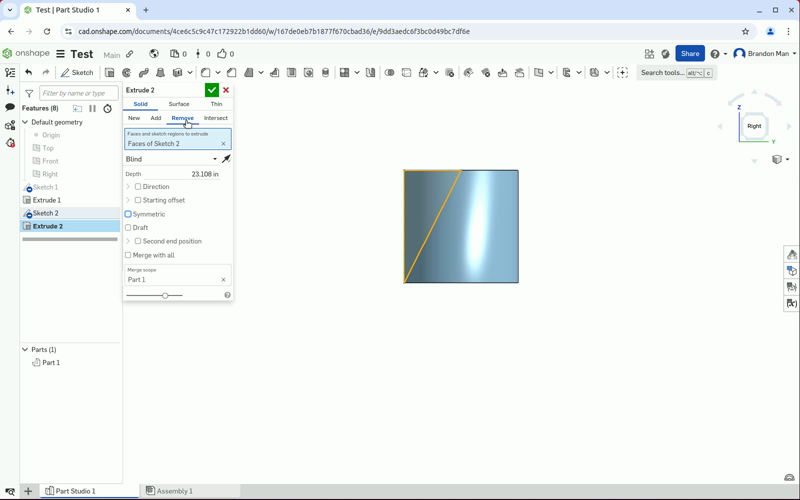
key(space)
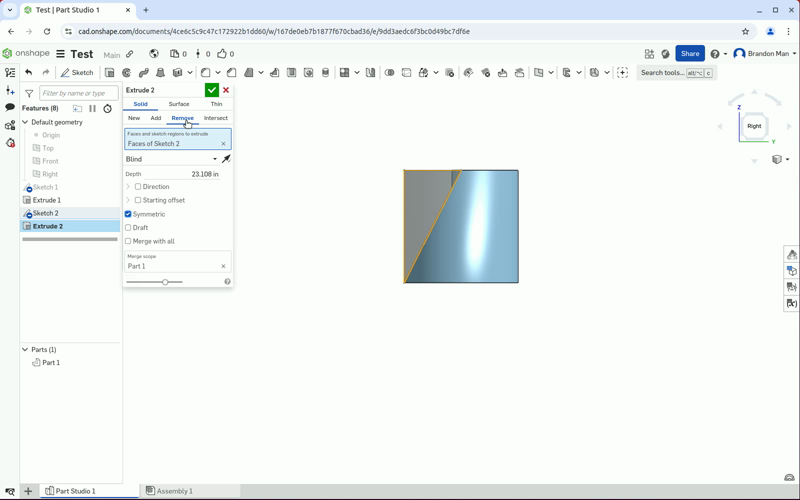
key(tab, 2)
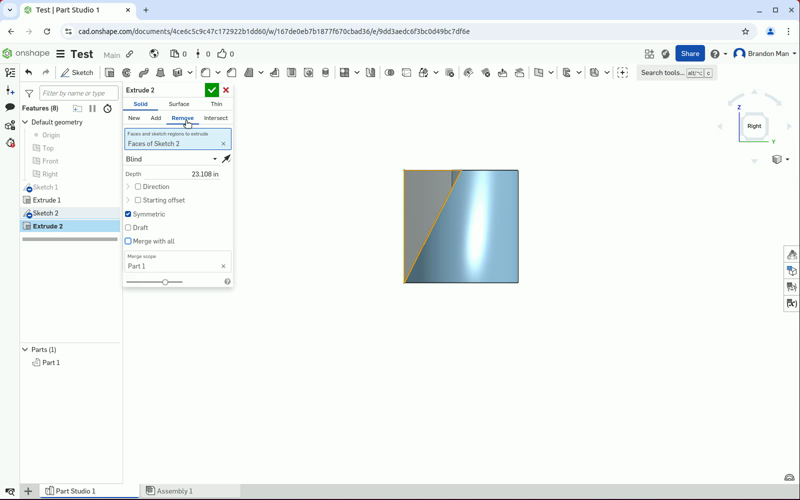
key(space)
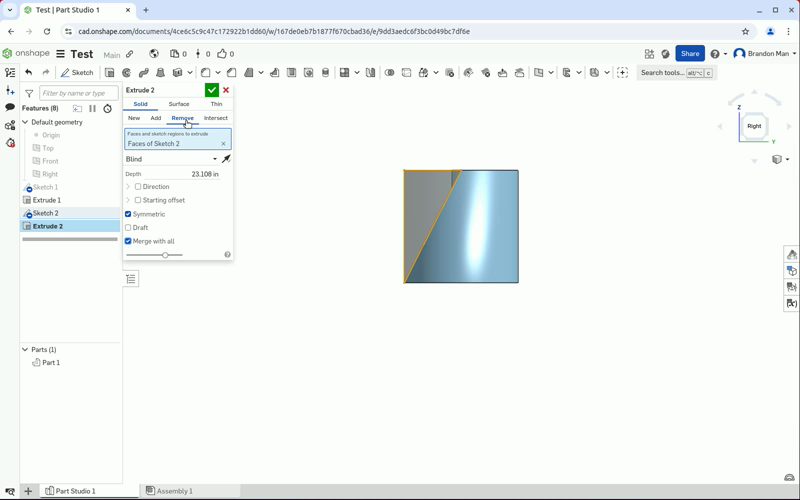
key(enter)
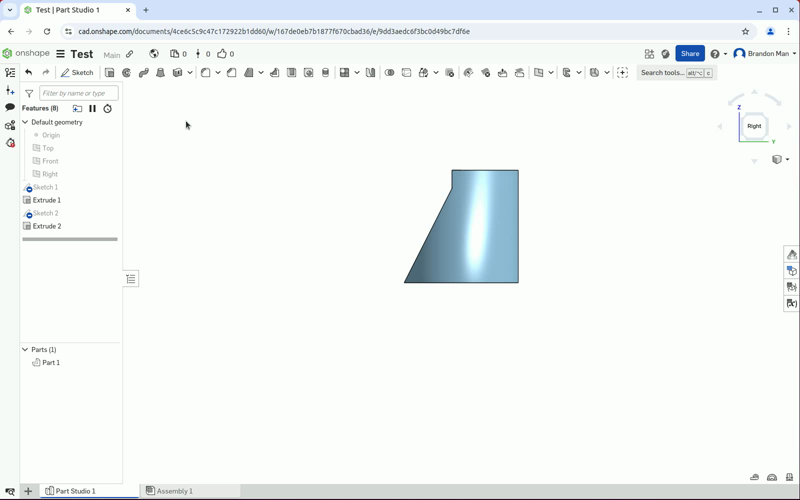
key(shift+h)
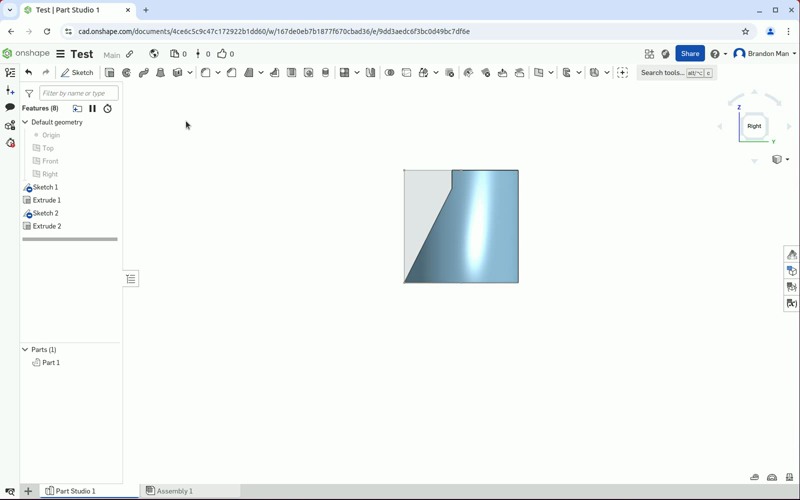
key(shift+h)
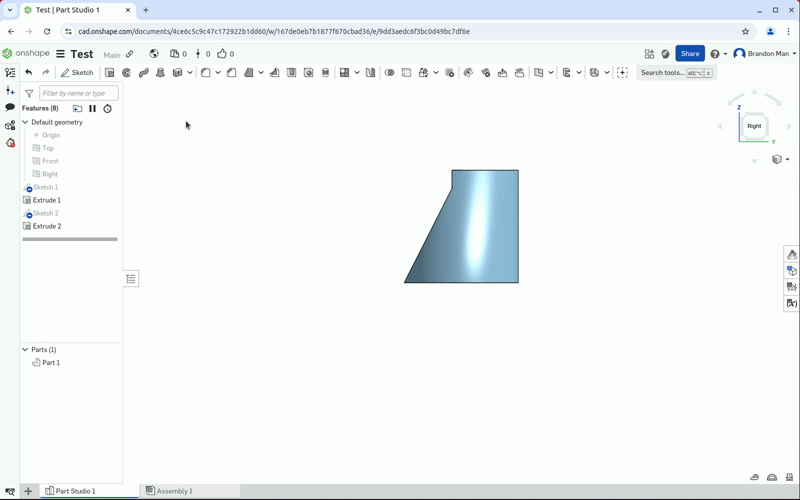
mouse_move(73, 189)
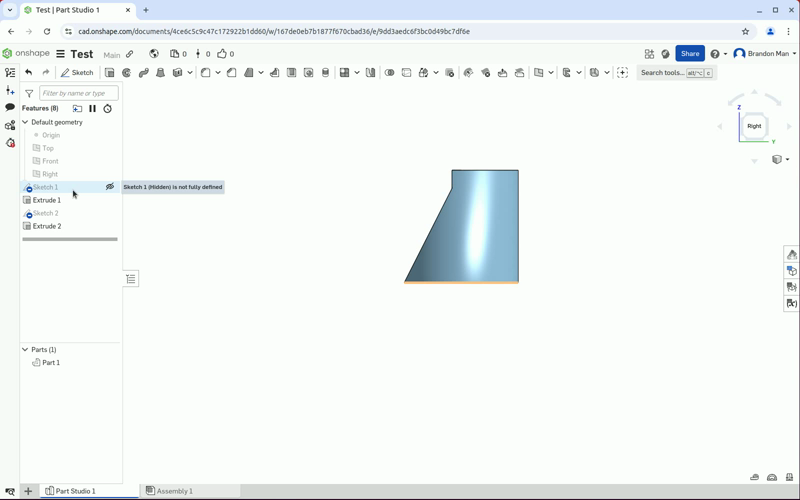
click(73, 189)
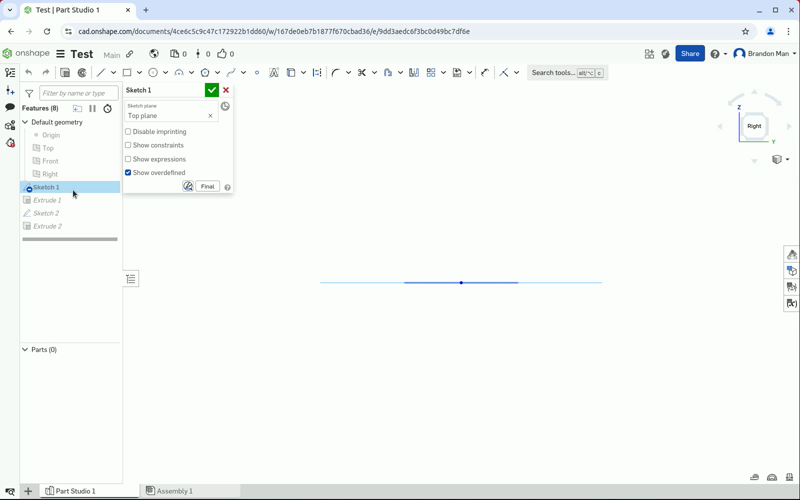
mouse_move(229, 92)
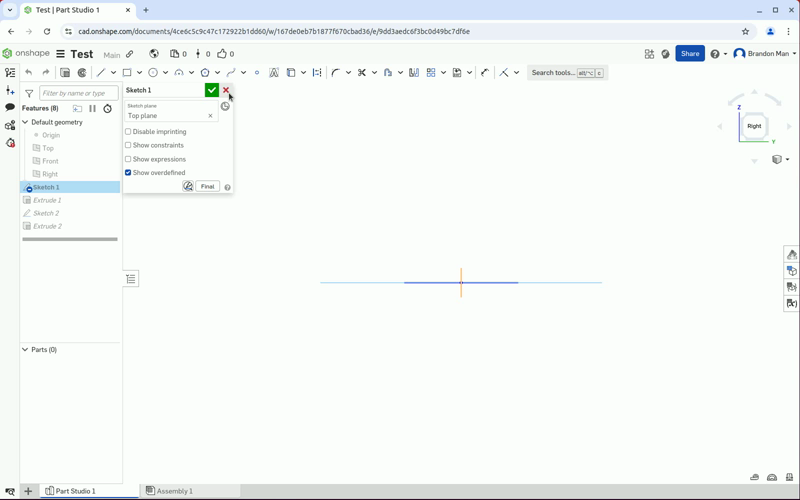
click(229, 92)
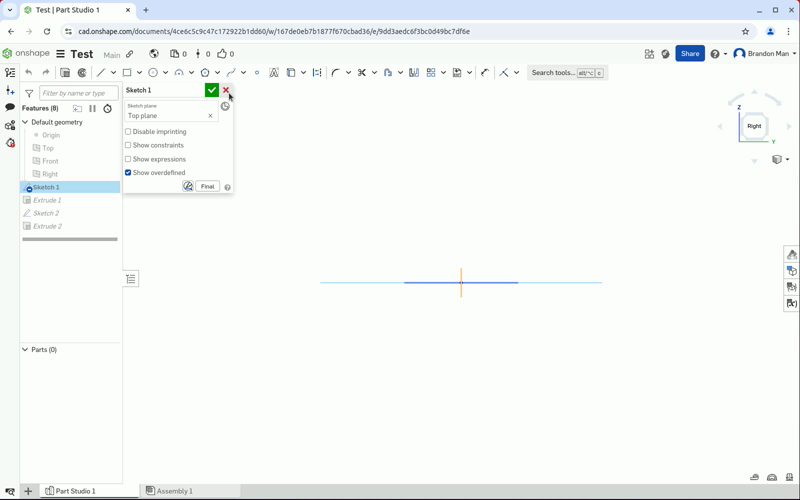
key(shift+s)
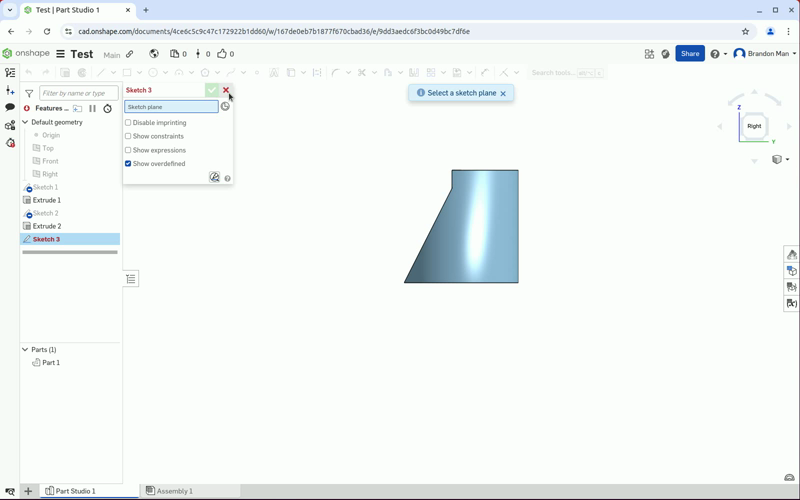
mouse_move(73, 176)
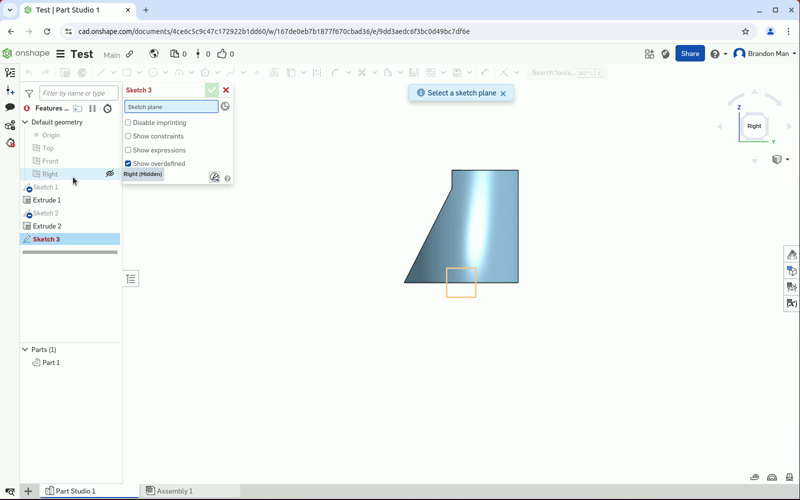
click(73, 176)
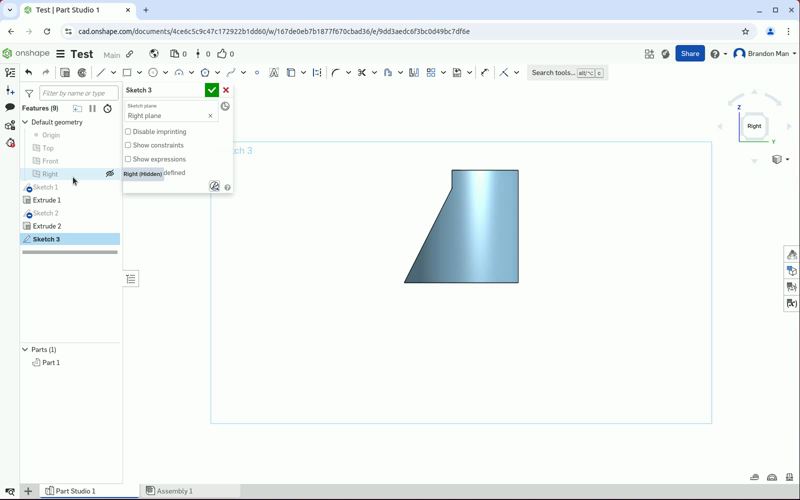
mouse_move(73, 352)
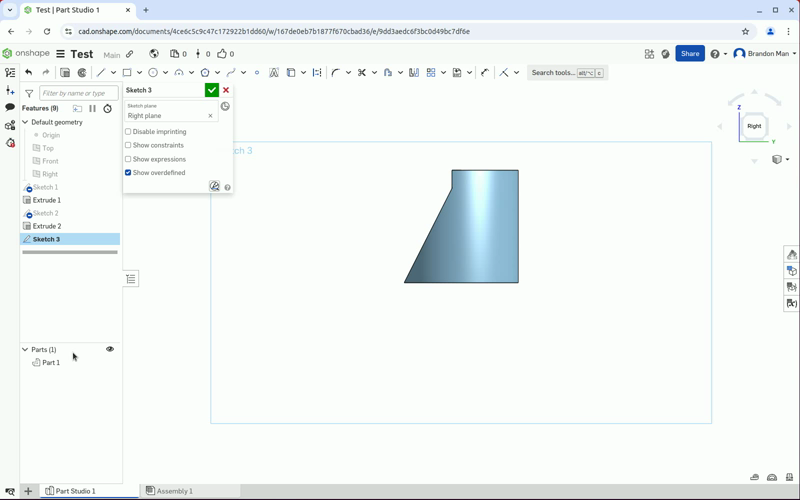
key(y)
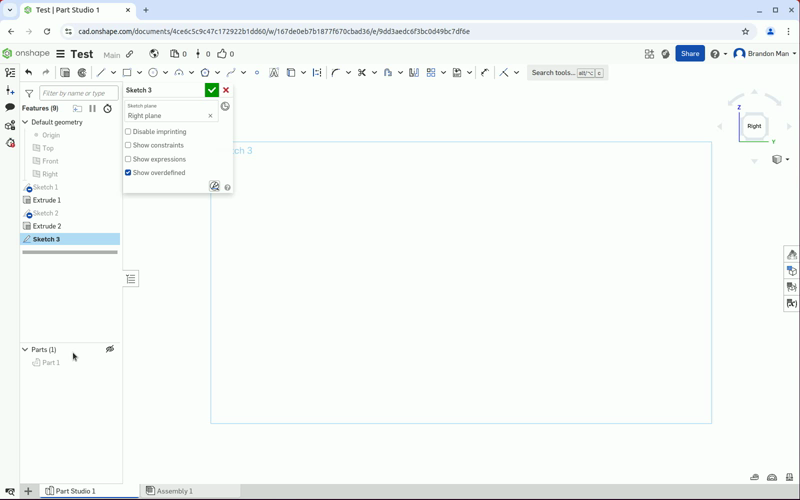
key(l)
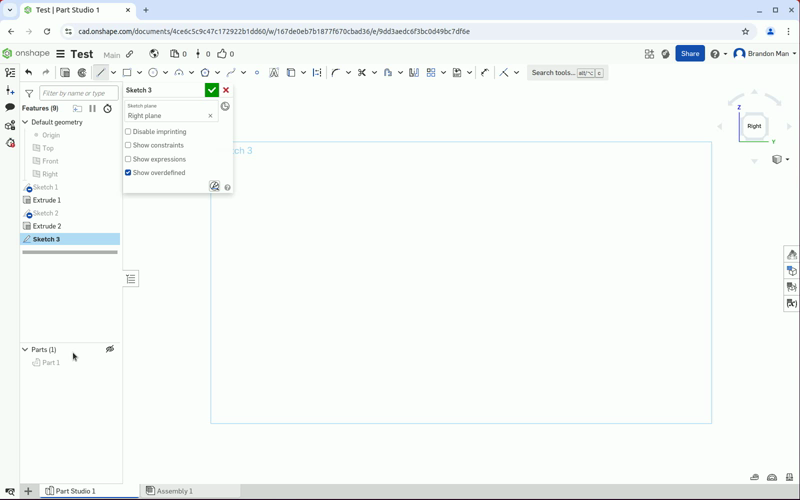
key_down(shift)
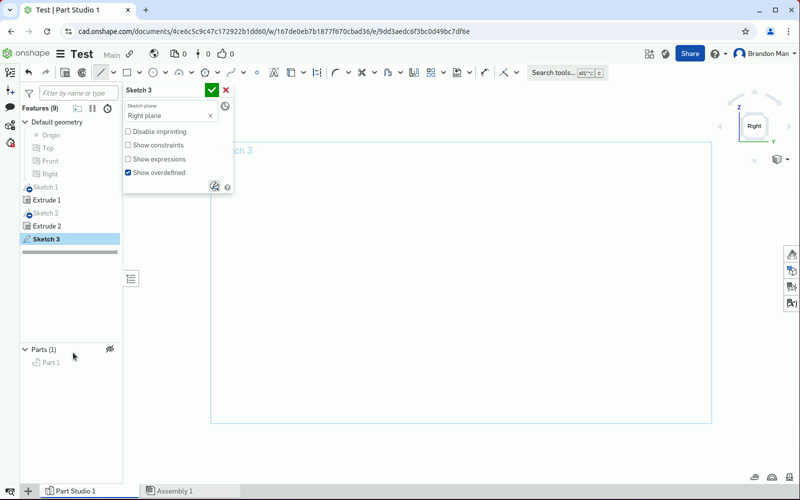
mouse_move(460, 170)
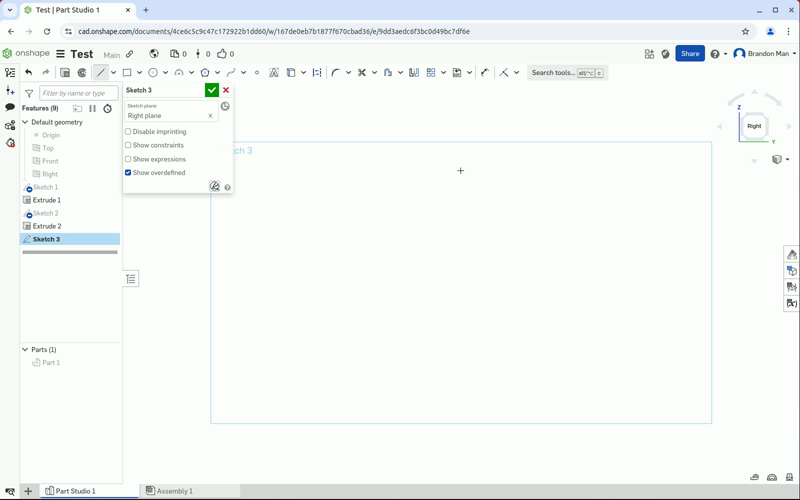
click(460, 170)
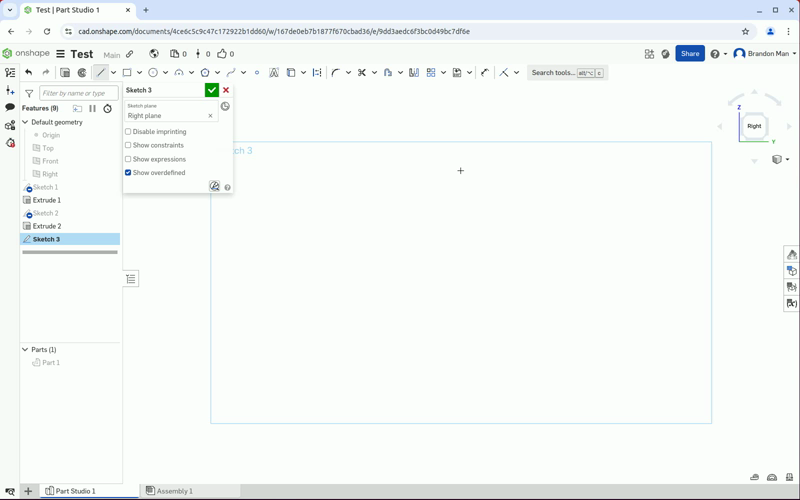
key_up(shift)
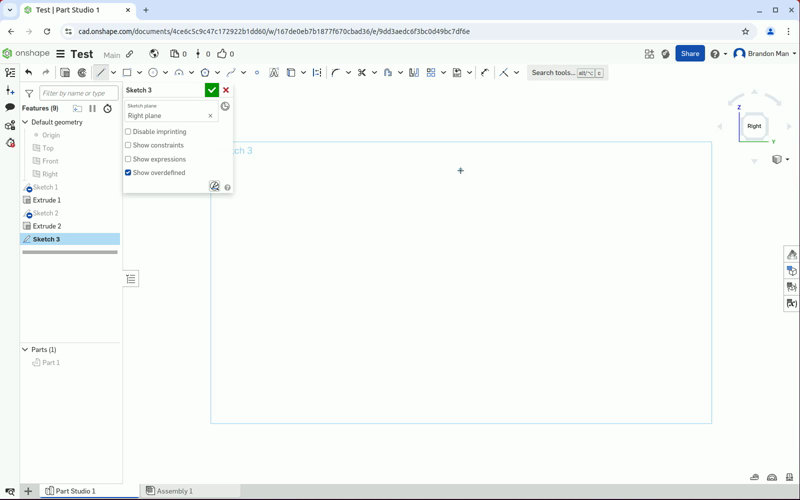
key_down(shift)
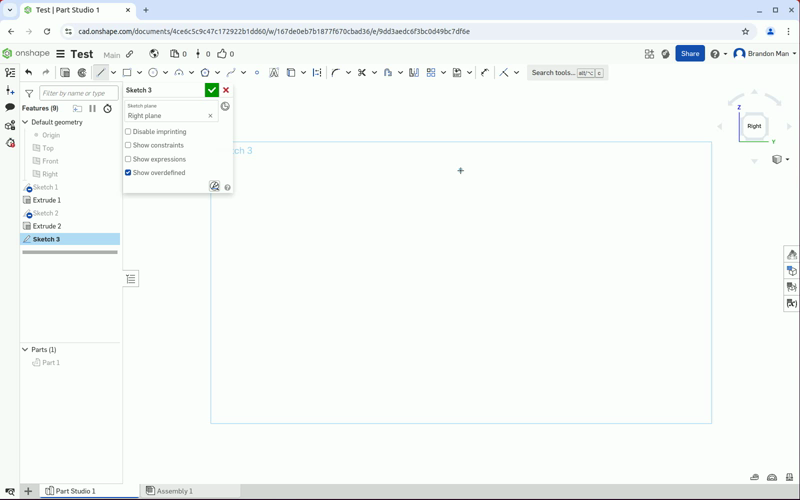
mouse_move(517, 282)
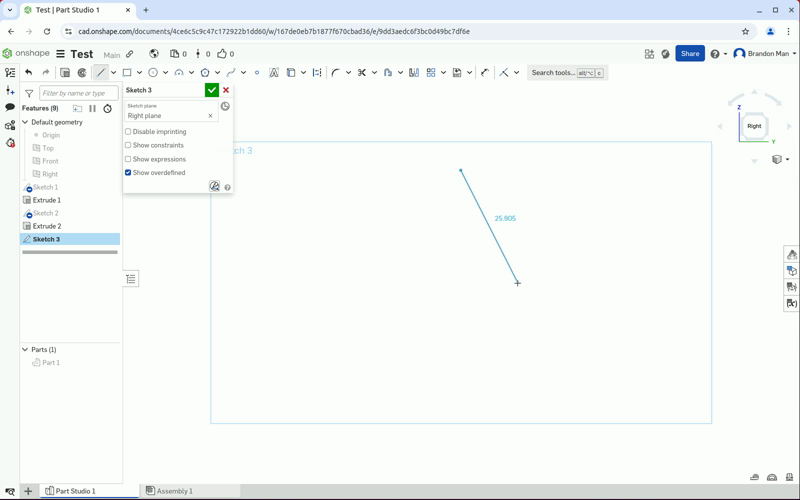
click(517, 282)
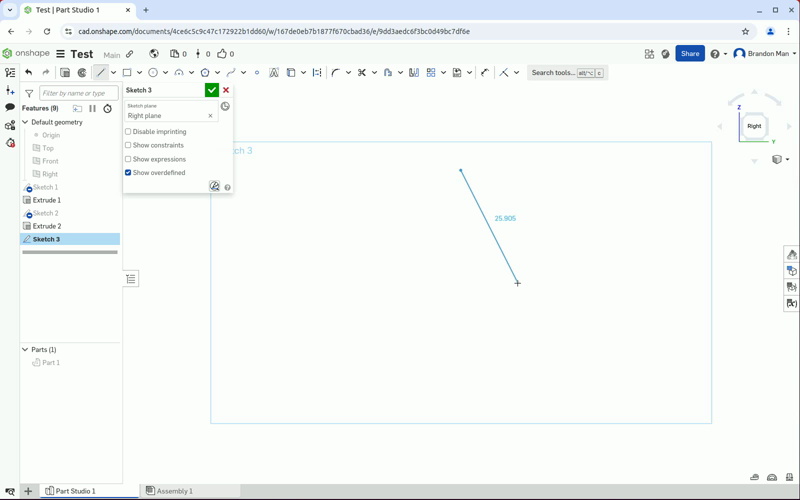
key_up(shift)
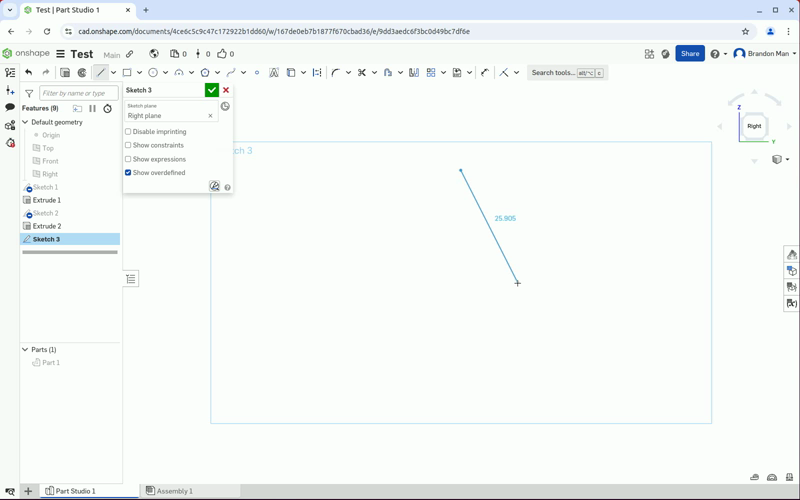
key_down(shift)
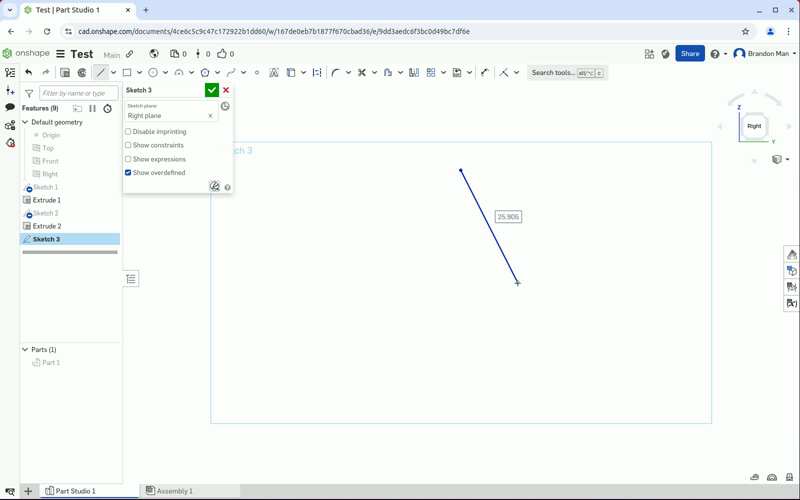
mouse_move(517, 170)
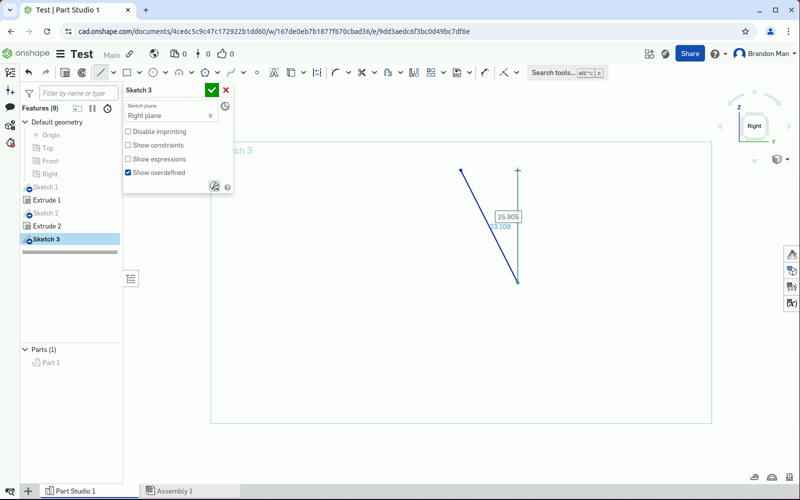
click(517, 170)
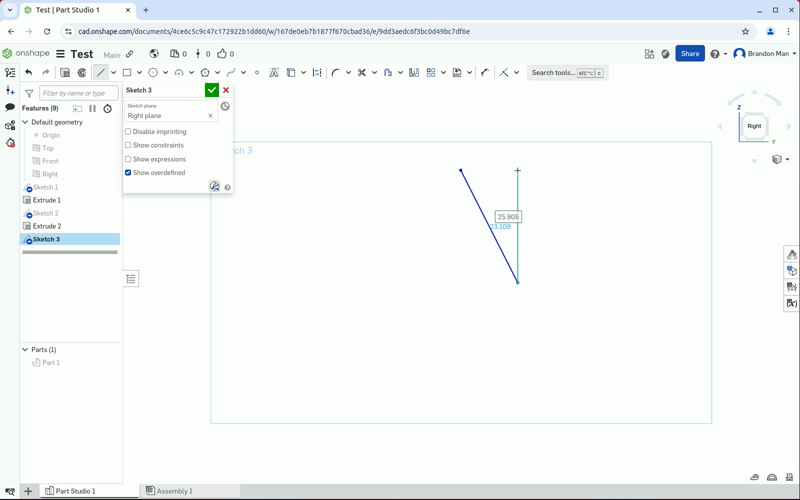
key_up(shift)
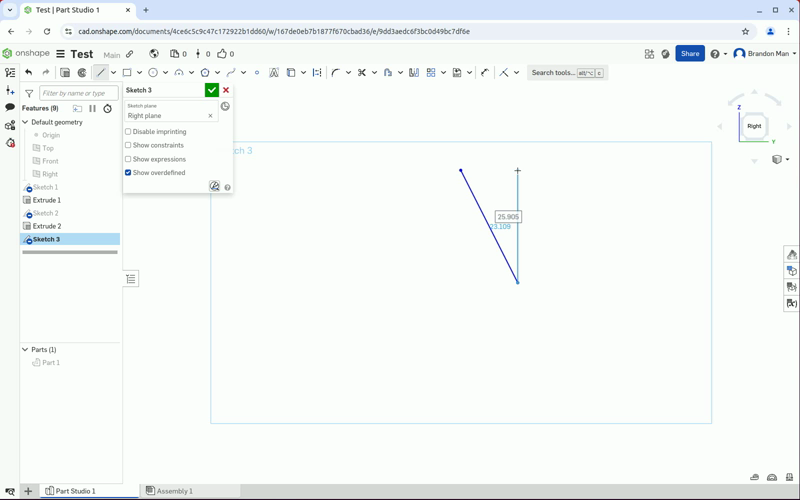
mouse_move(547, 170)
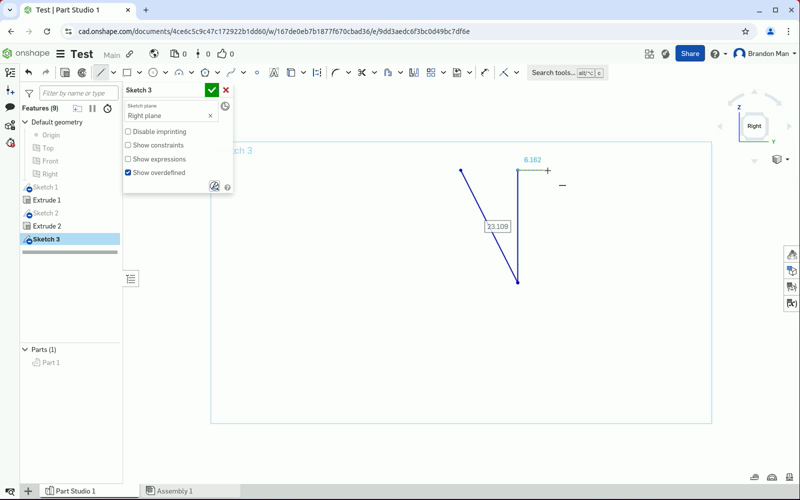
key_down(shift)
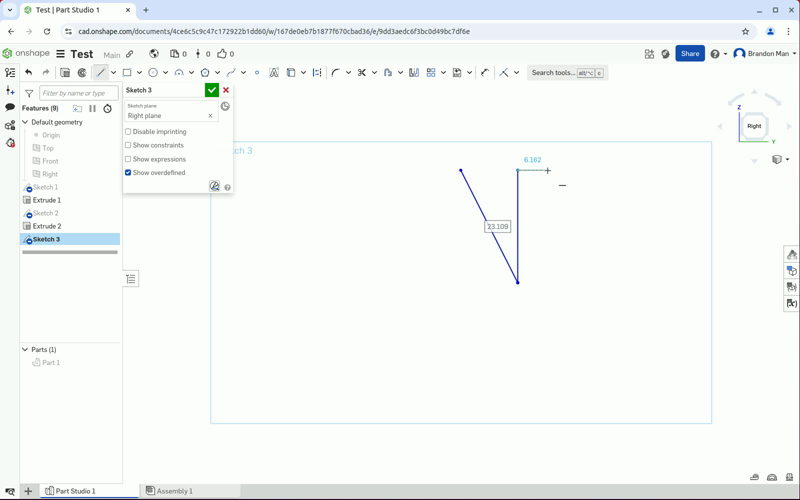
mouse_move(460, 170)
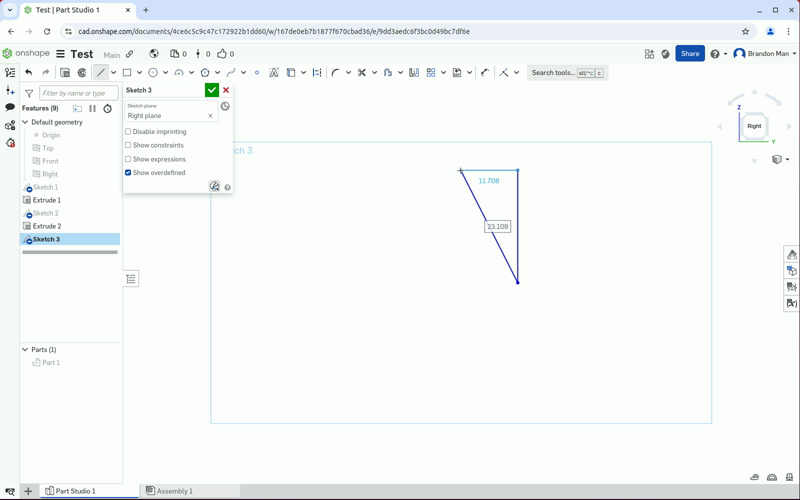
key_up(shift)
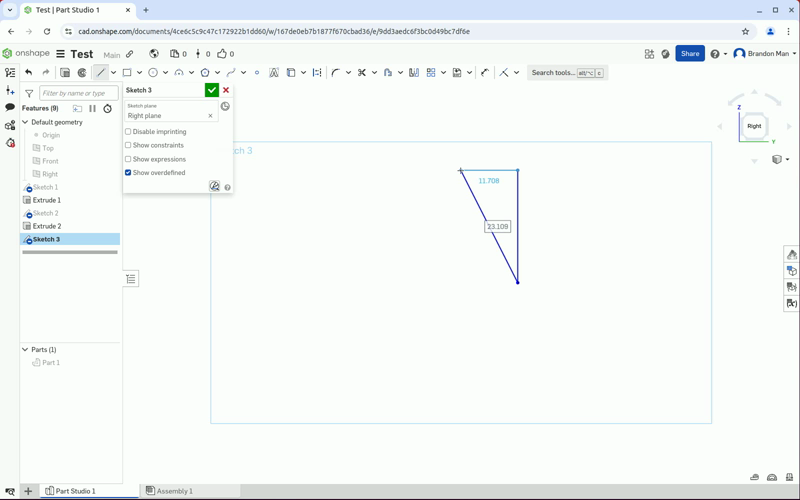
click(460, 170)
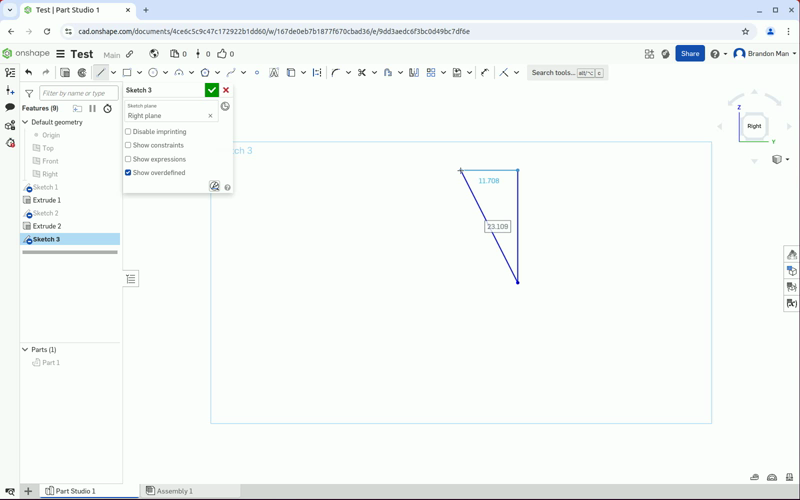
key(esc)
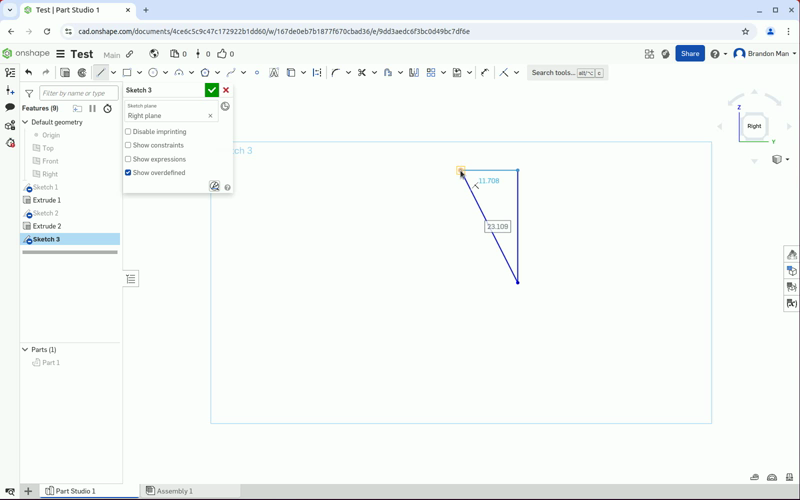
mouse_move(512, 252)
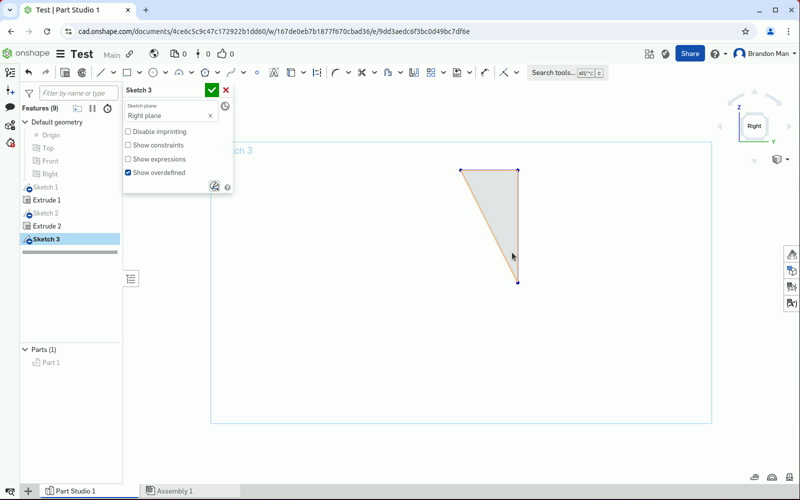
click(512, 252)
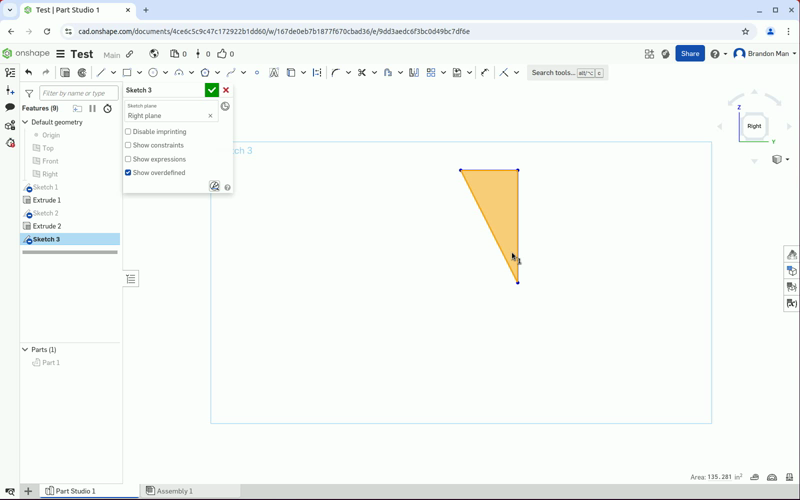
mouse_move(73, 352)
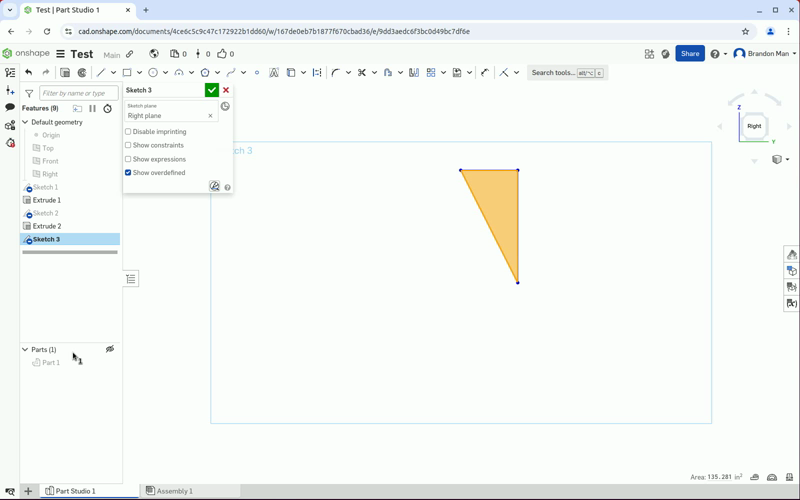
key(shift+y)
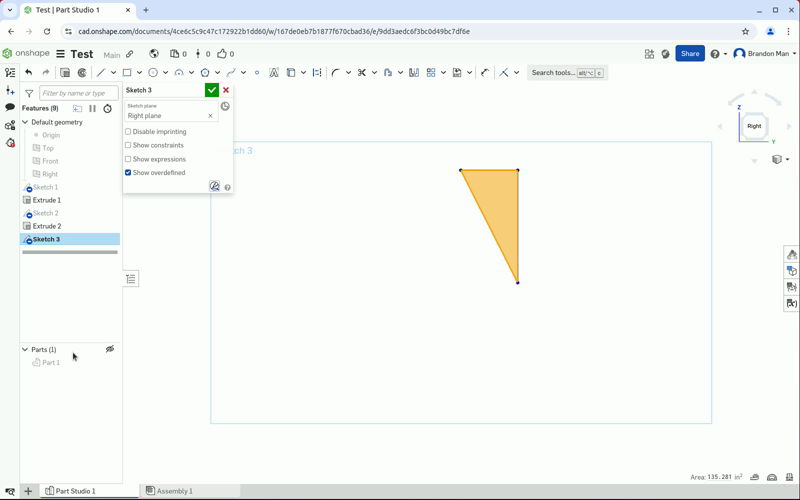
key(shift+e)
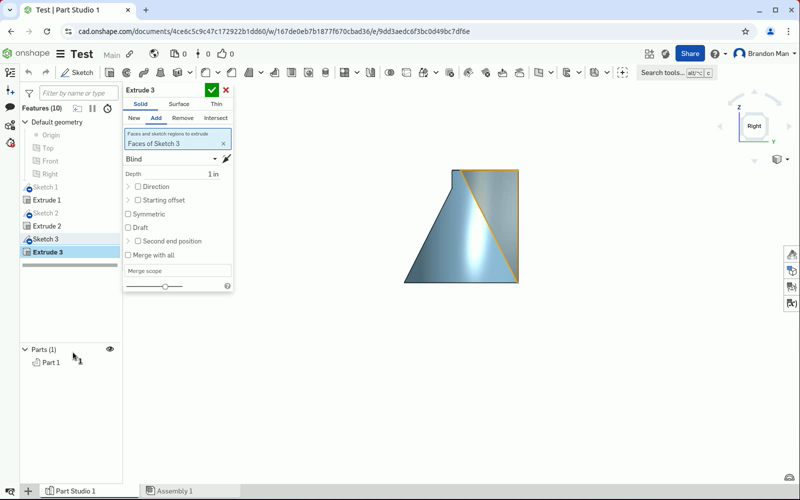
mouse_move(143, 106)
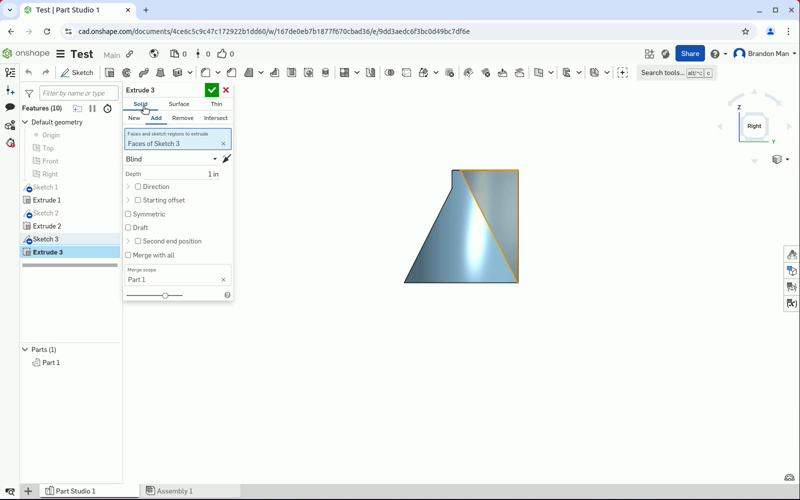
click(143, 106)
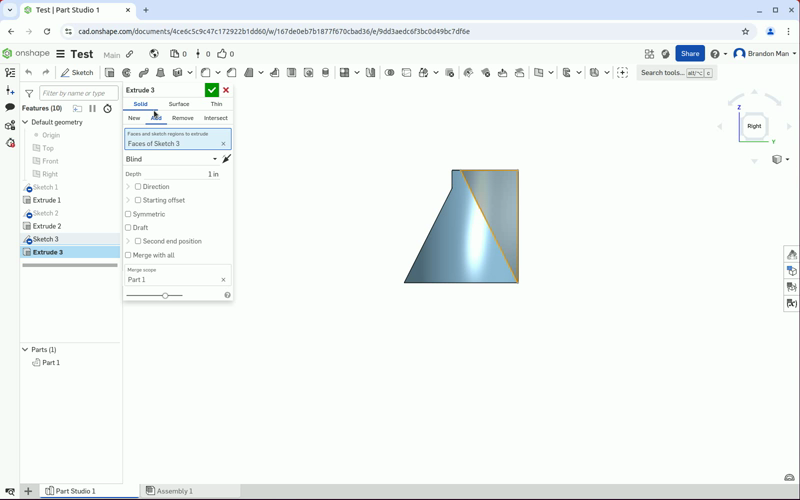
mouse_move(186, 120)
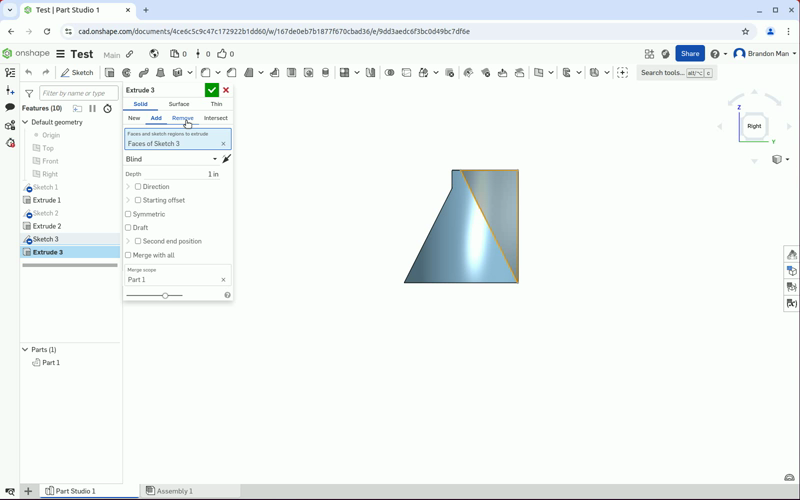
click(186, 120)
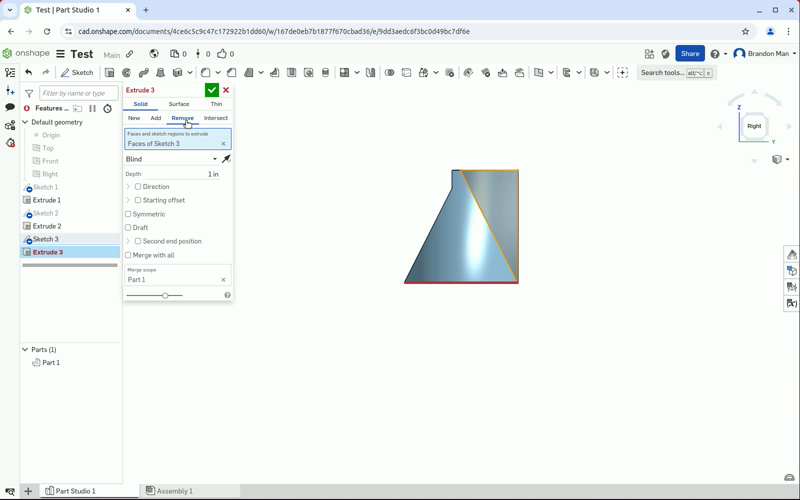
key(tab, 4)
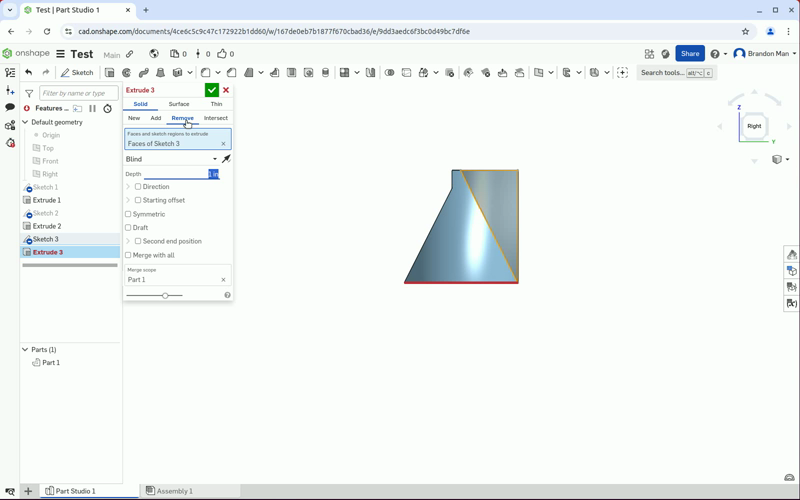
text(23.108)
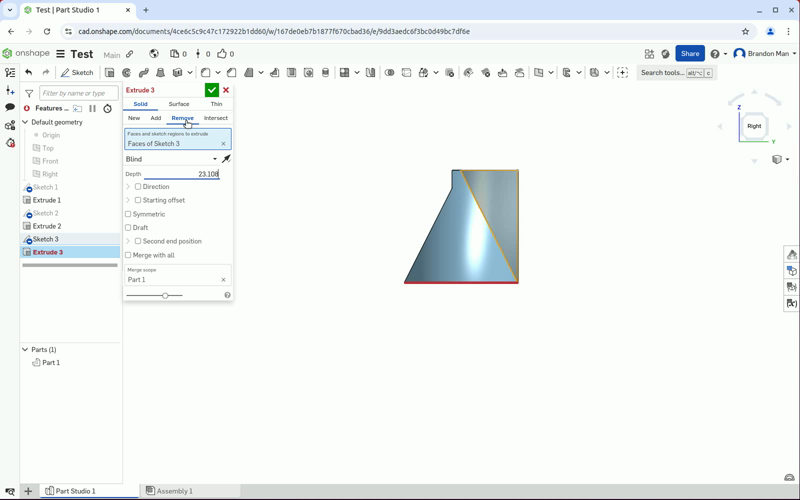
key(tab, 3)
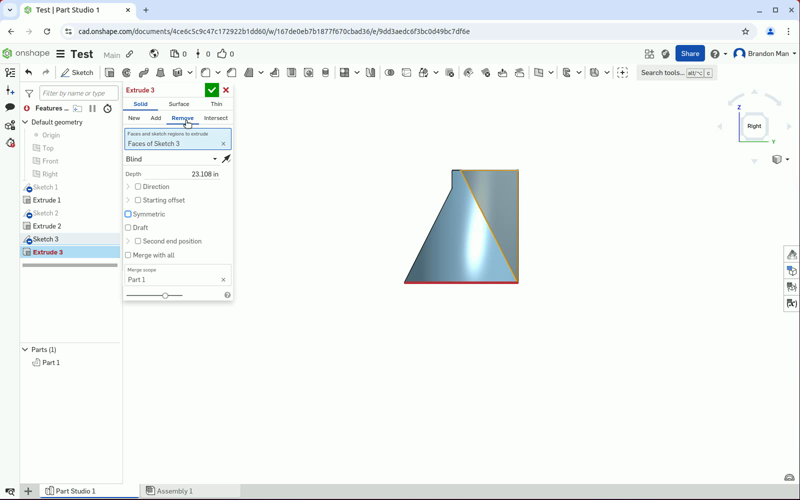
key(space)
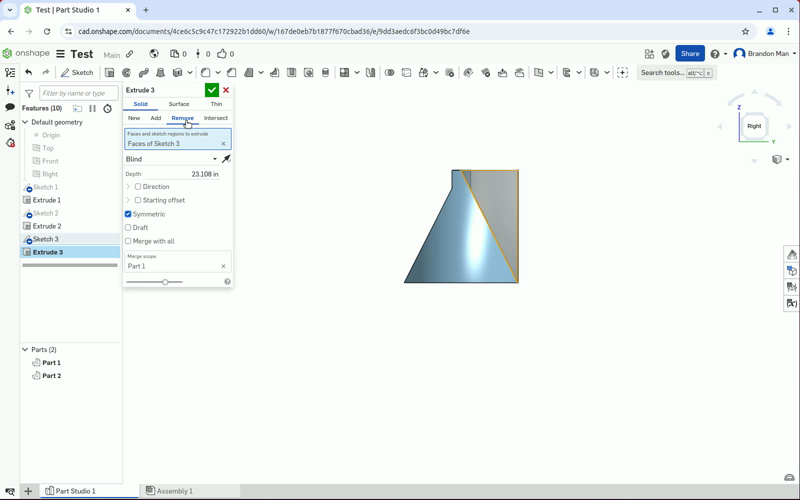
key(tab, 2)
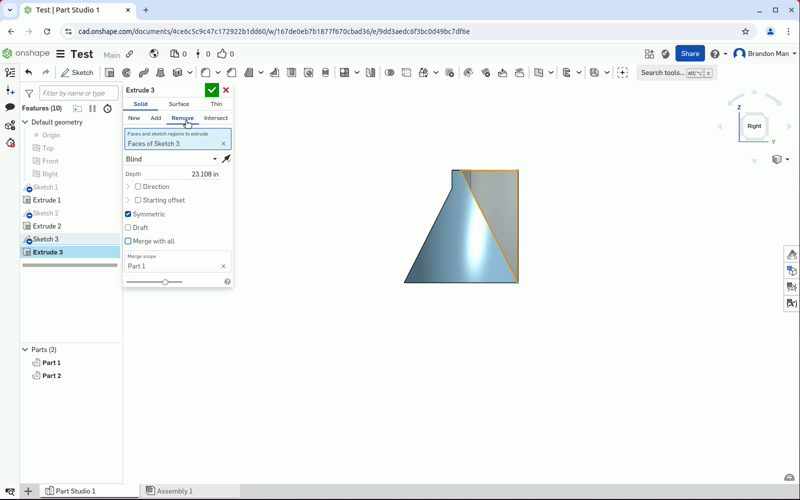
key(space)
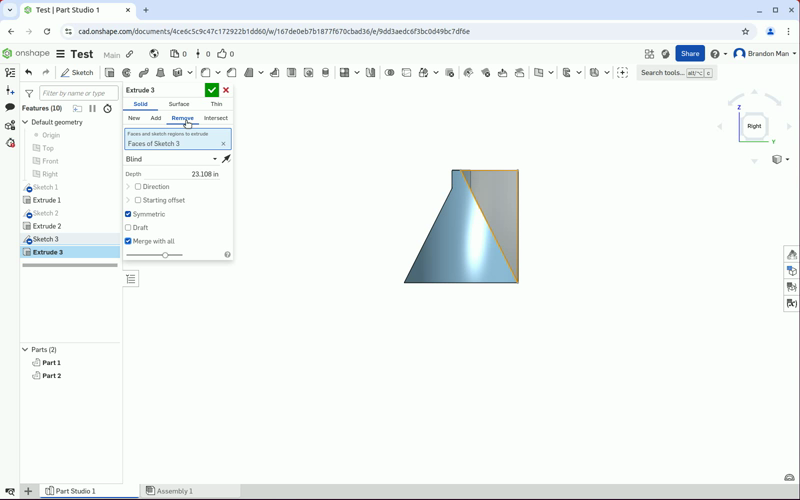
key(enter)
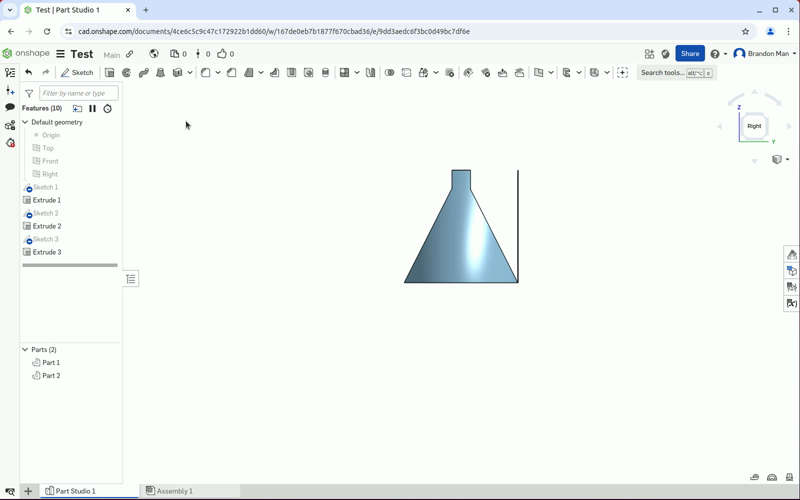
key(shift+h)
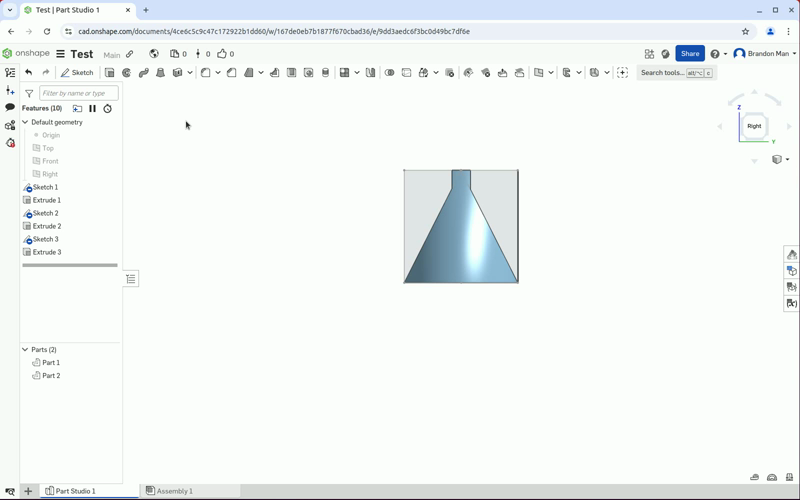
key(shift+h)
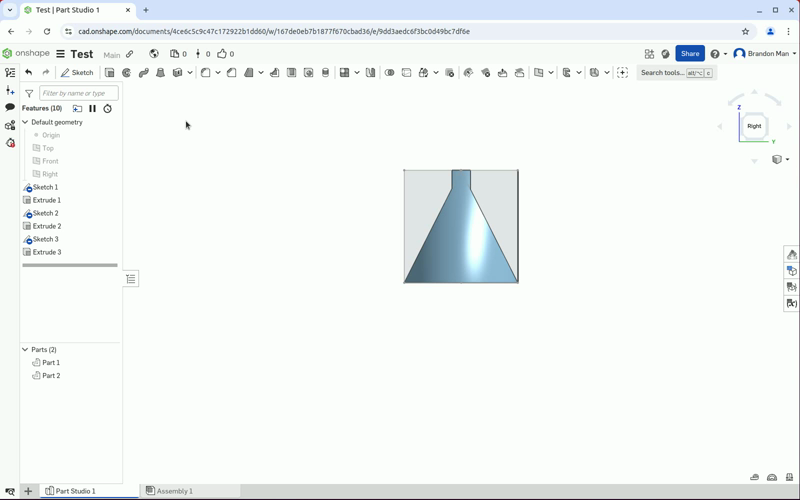
key(shift+7)
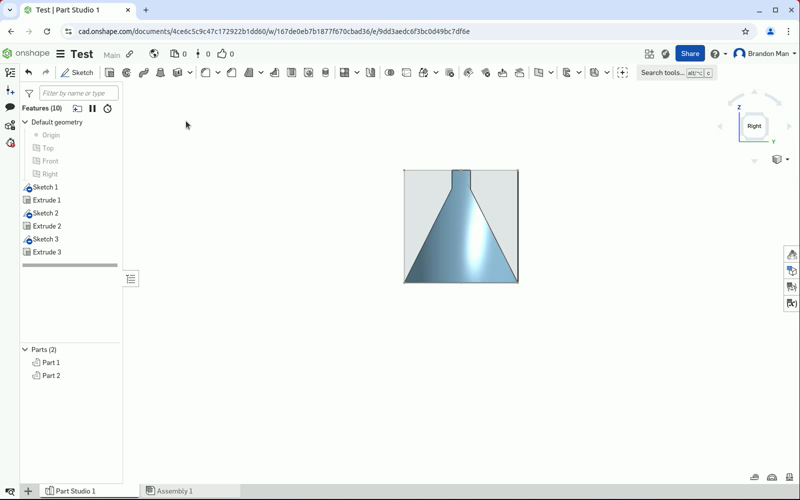
key(right, 2)
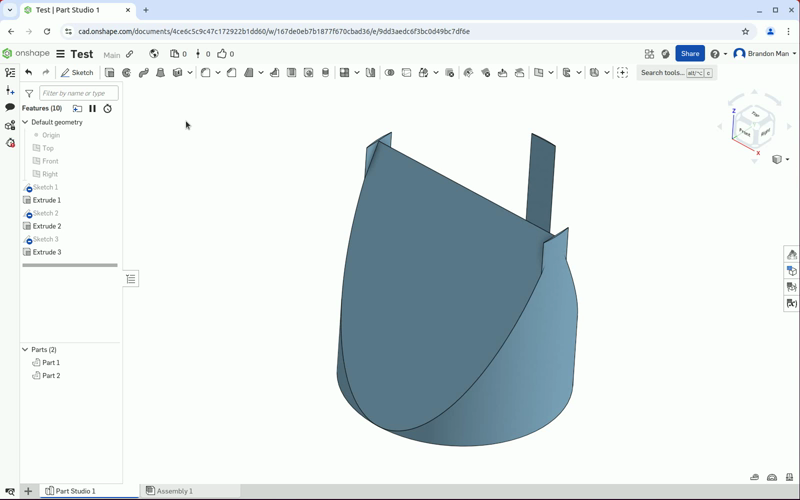
key(down, 2)
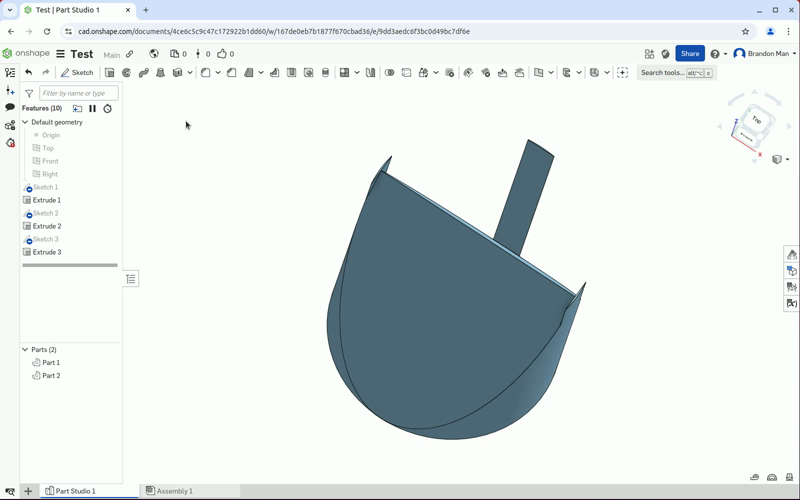
key(up, 2)
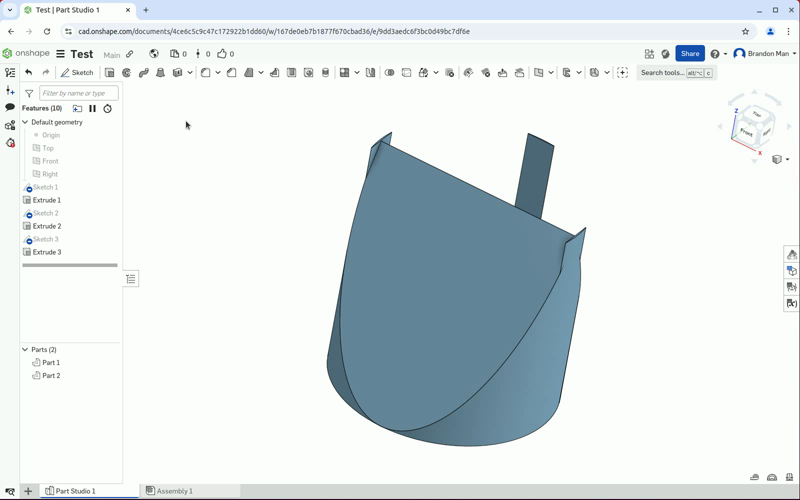
key(left, 2)
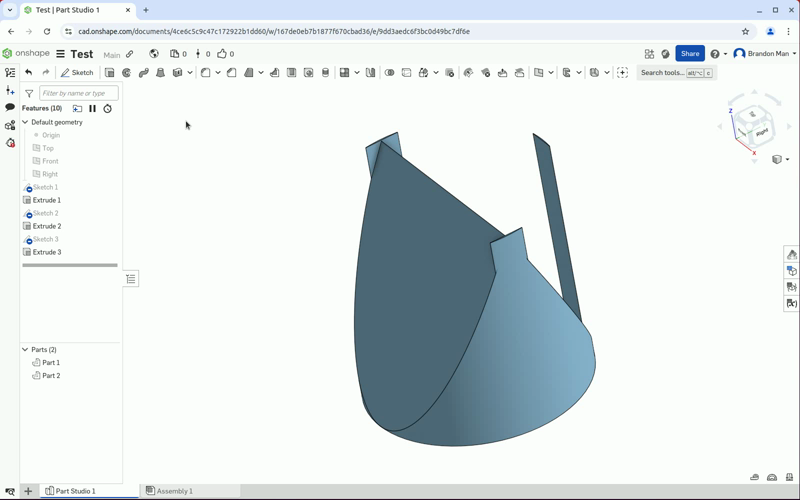
mouse_move(73, 189)
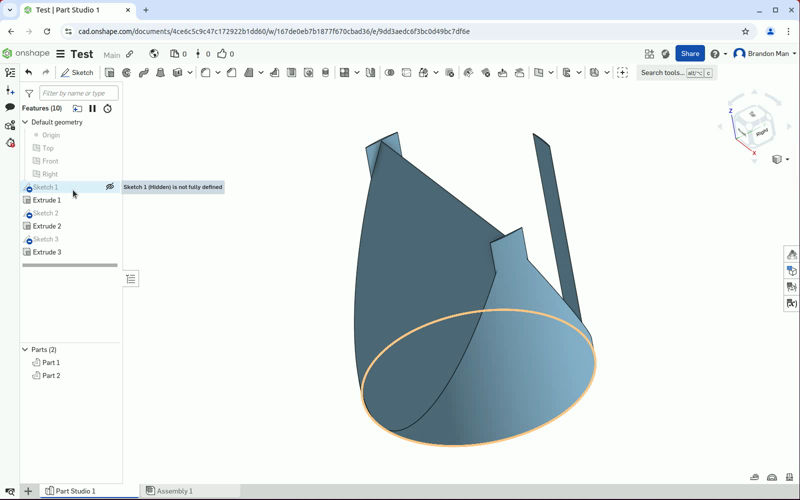
click(73, 189)